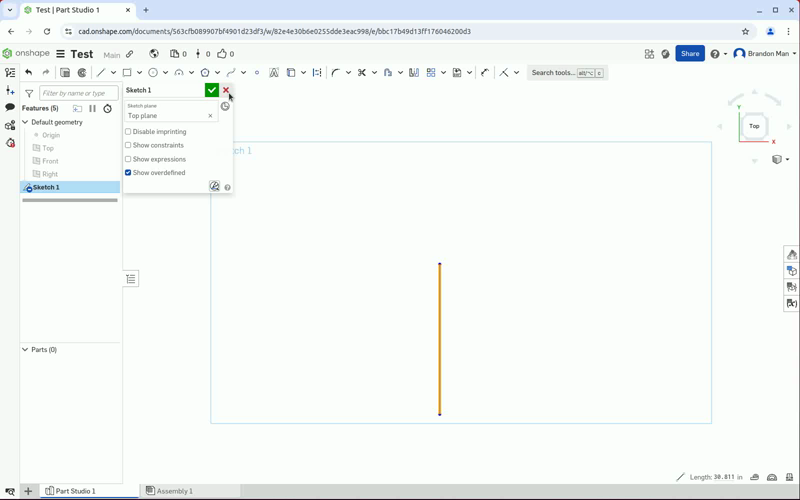
key(shift+h)
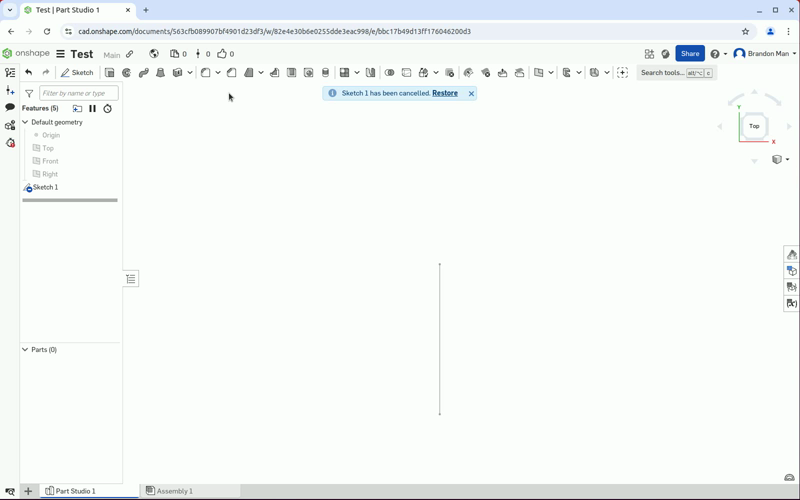
mouse_move(73, 352)
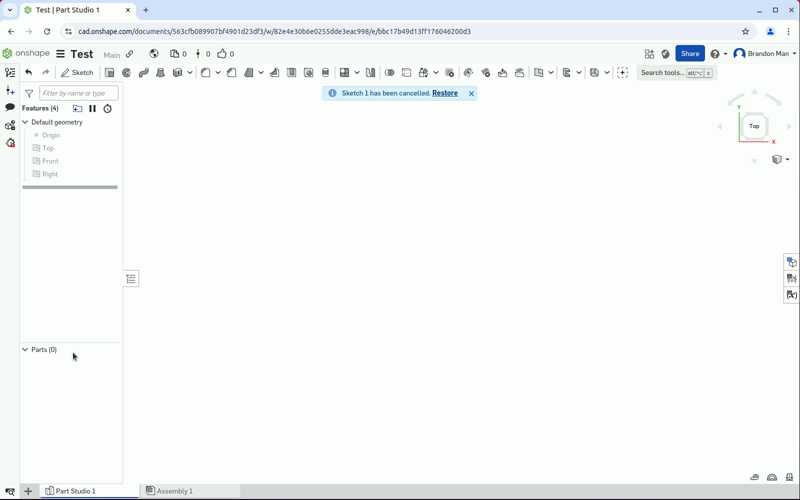
key(y)
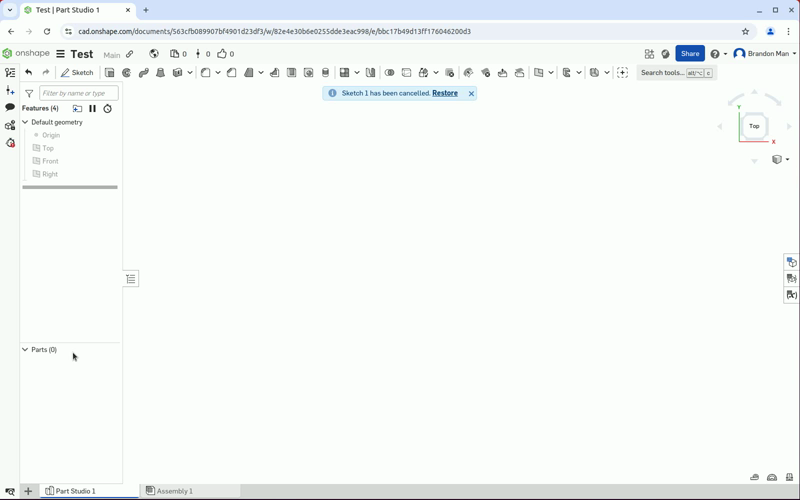
key(shift+p)
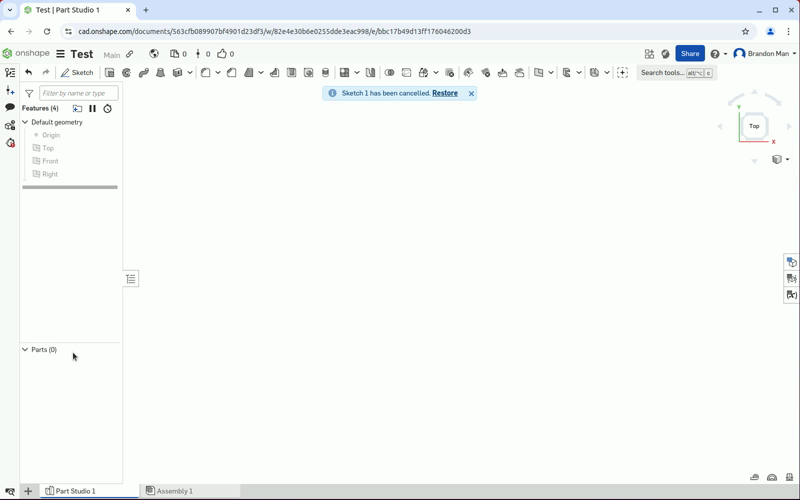
key(space)
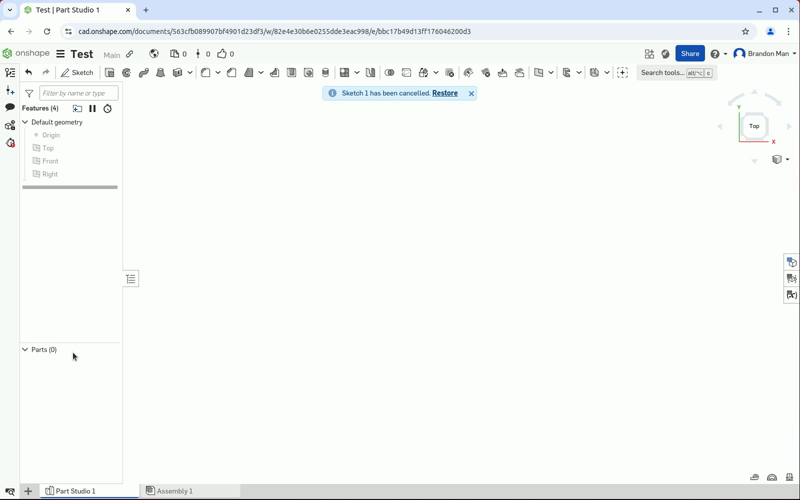
key_down(shift)
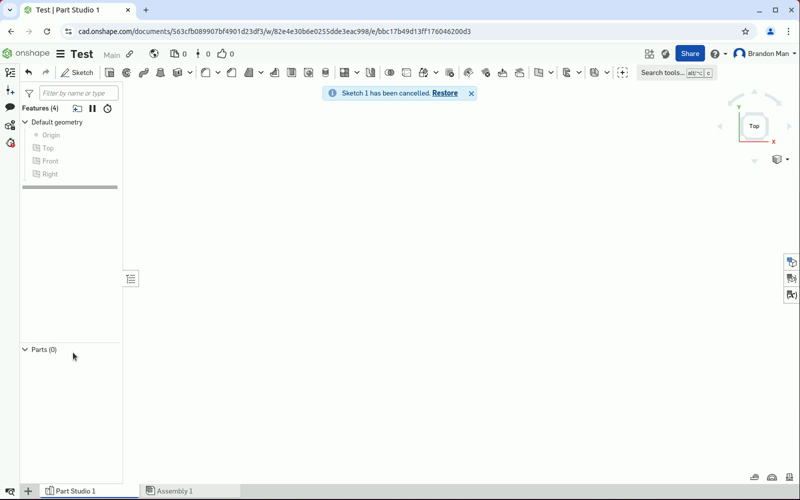
key(up)
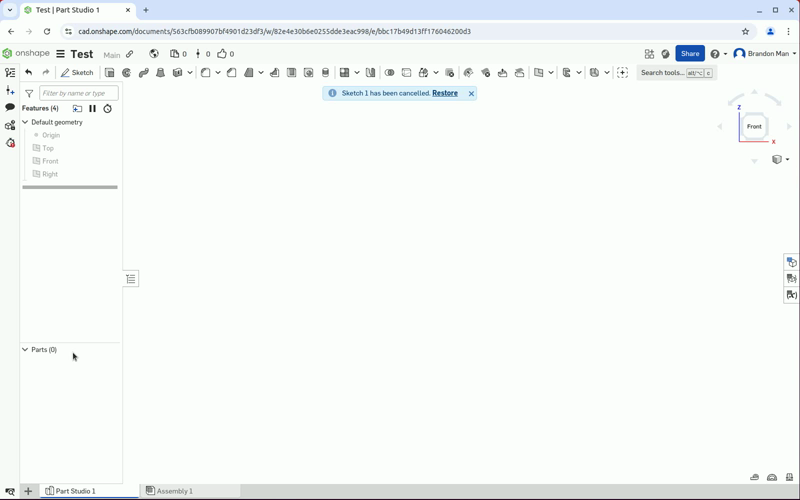
key_up(shift)
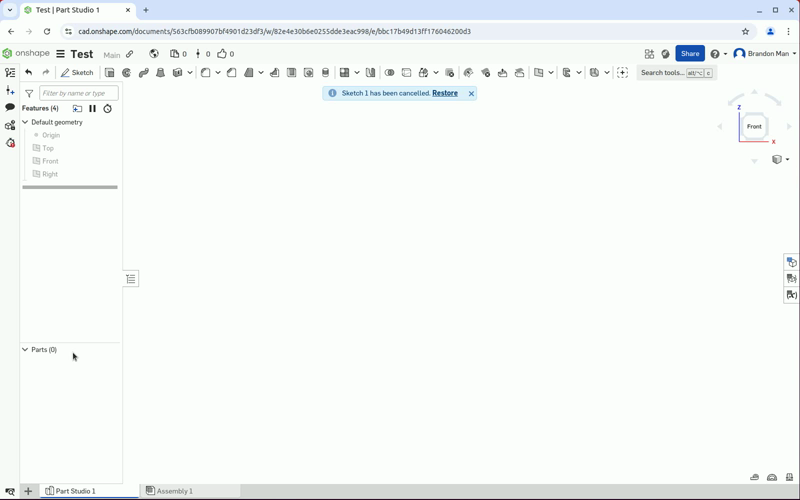
key(space)
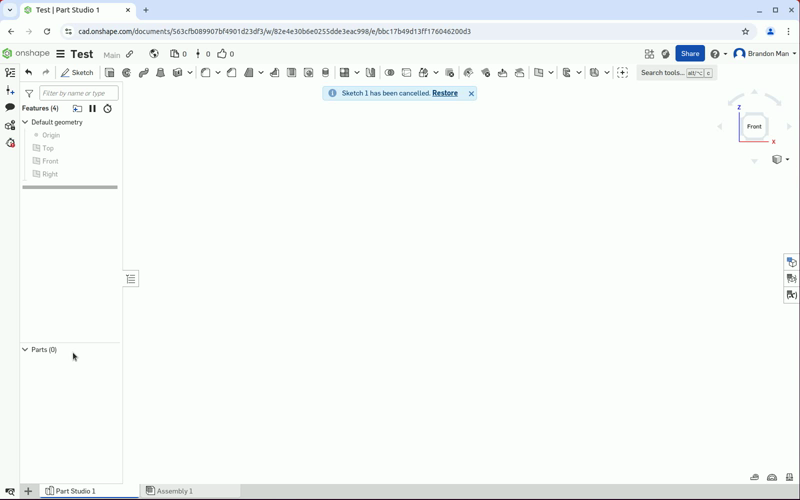
key_down(shift)
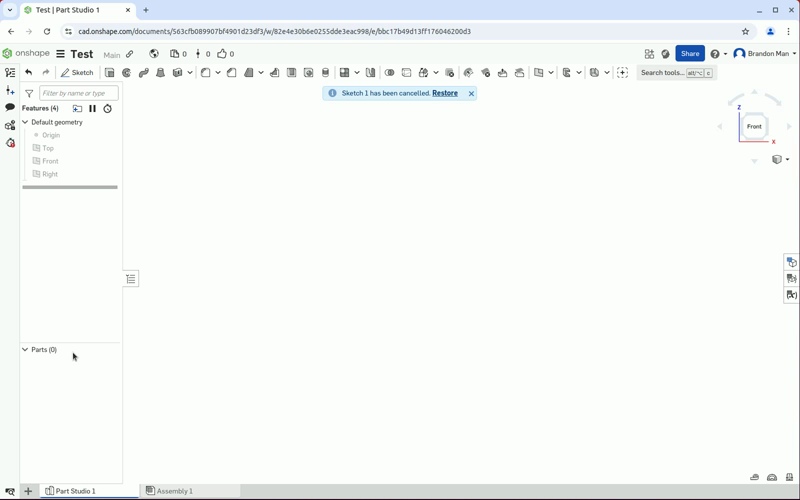
key(left)
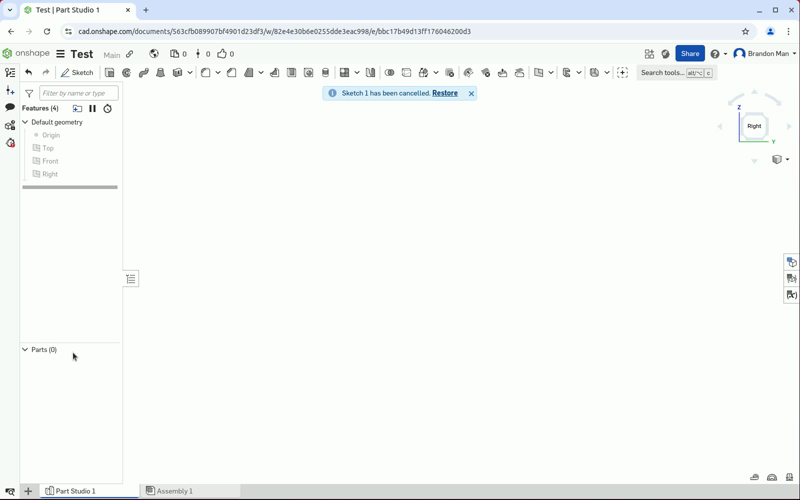
key_up(shift)
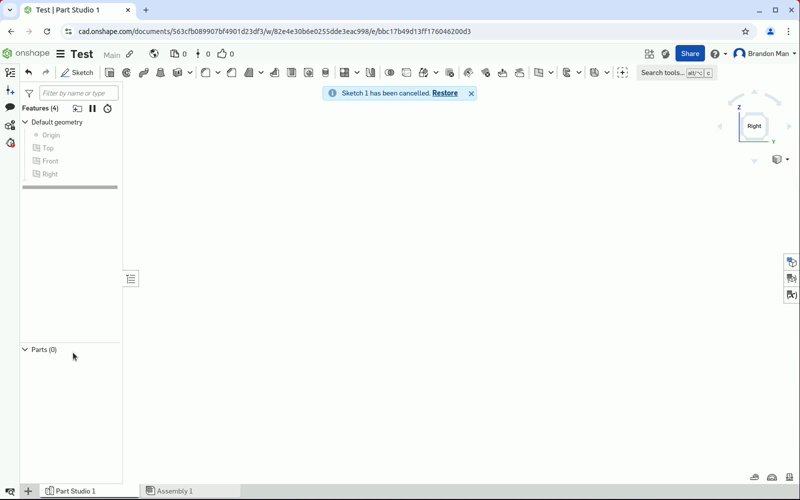
mouse_move(73, 352)
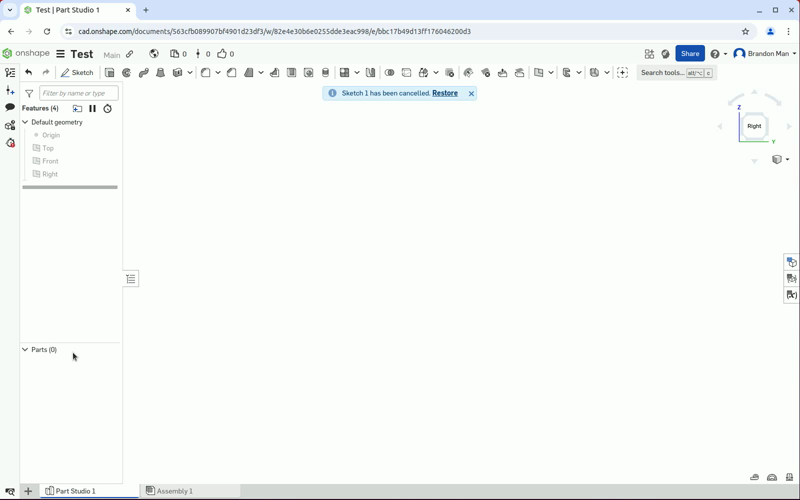
key(shift+y)
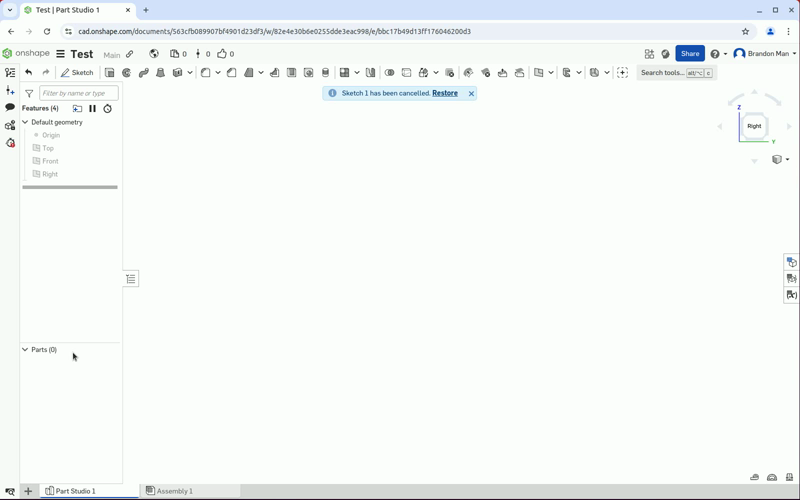
key(shift+s)
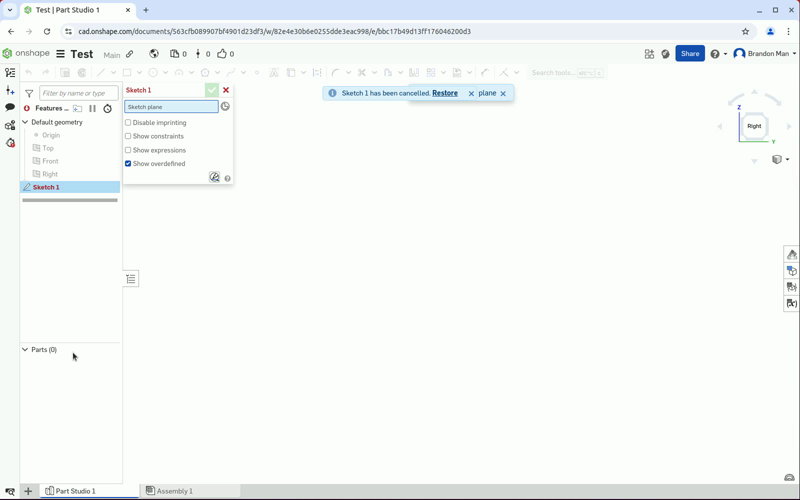
mouse_move(73, 176)
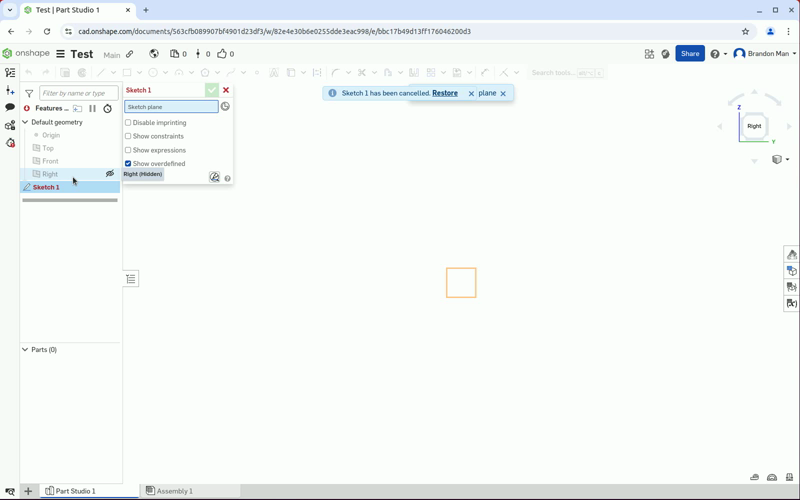
click(73, 176)
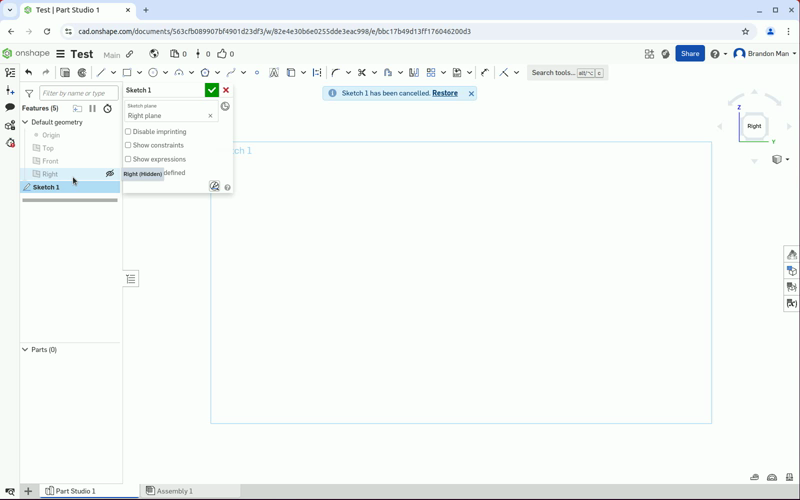
mouse_move(73, 352)
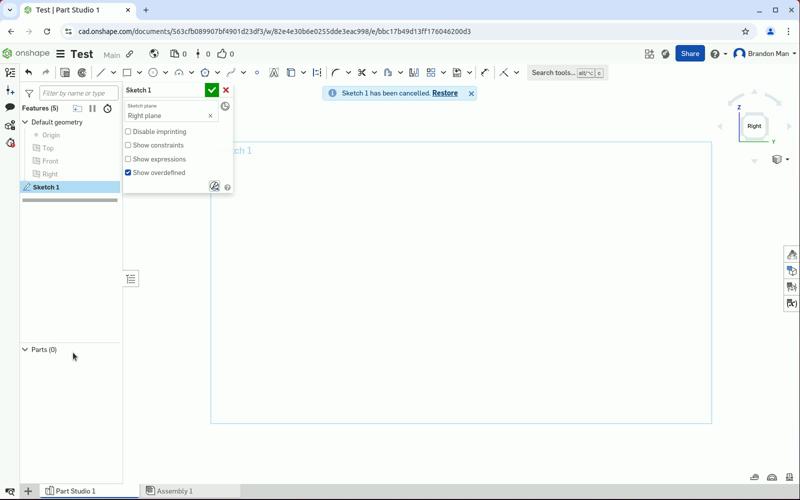
key(y)
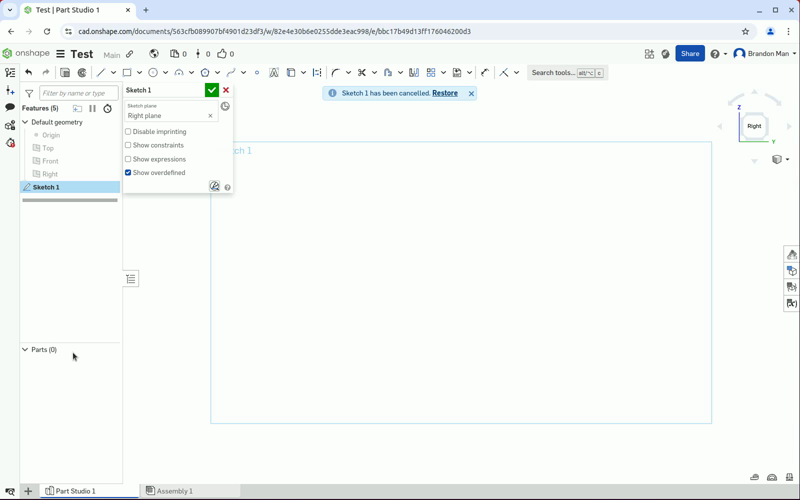
key(c)
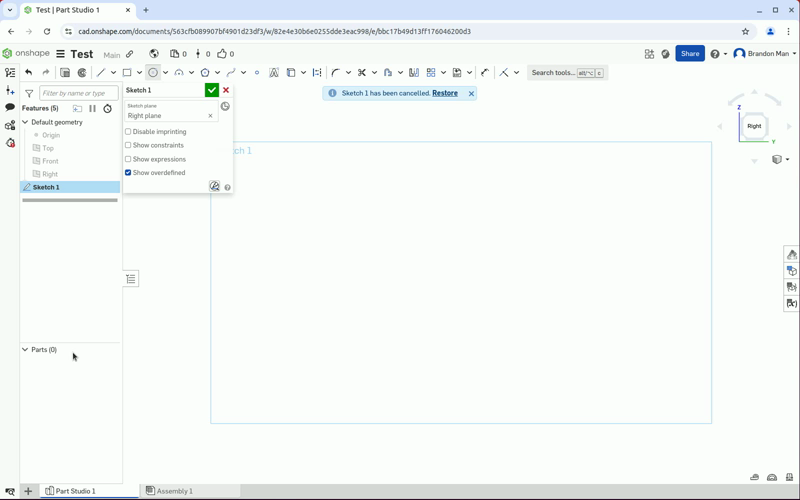
key_down(shift)
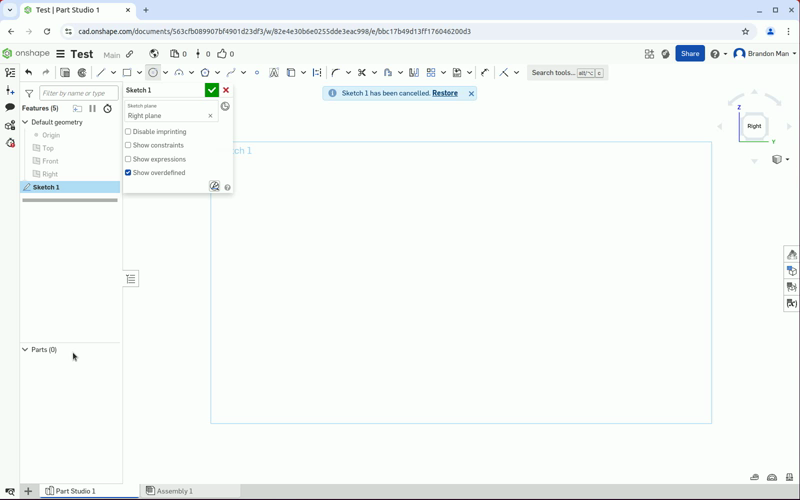
mouse_move(461, 282)
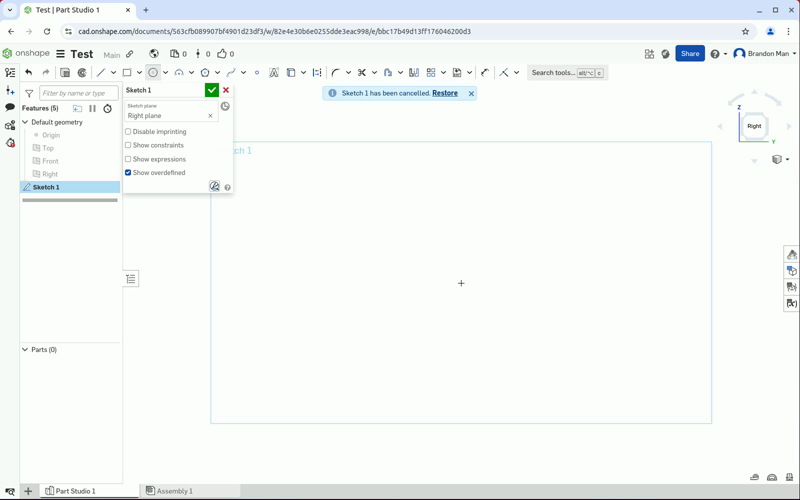
click(461, 282)
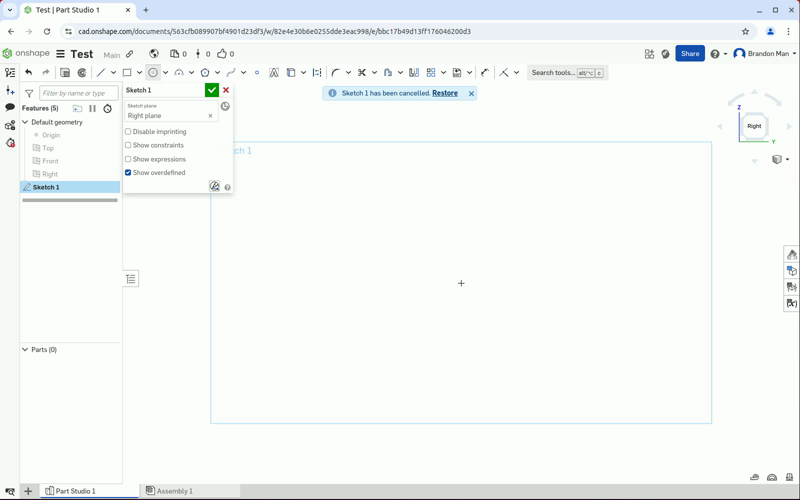
key_up(shift)
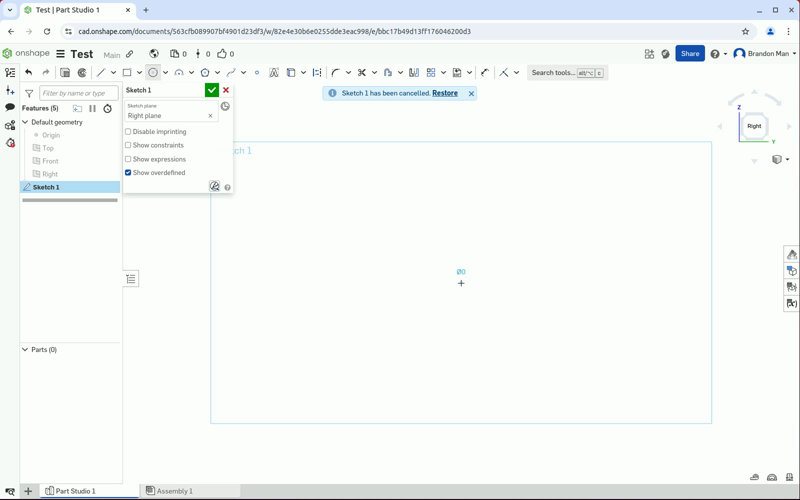
mouse_move(499, 282)
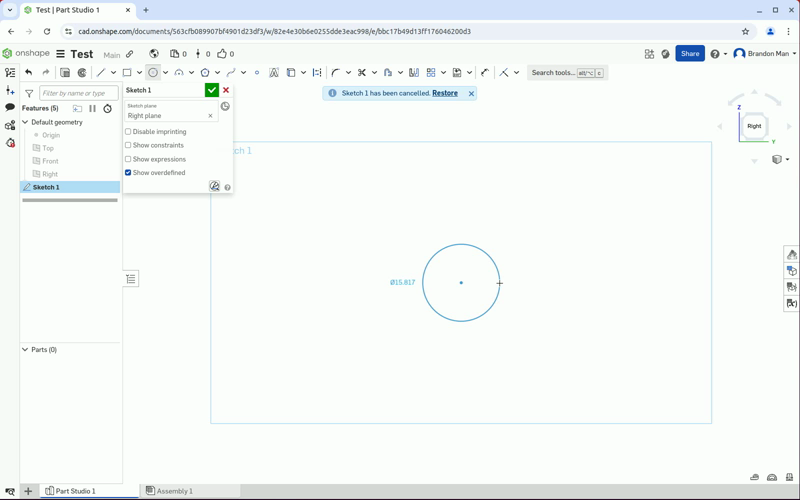
click(499, 282)
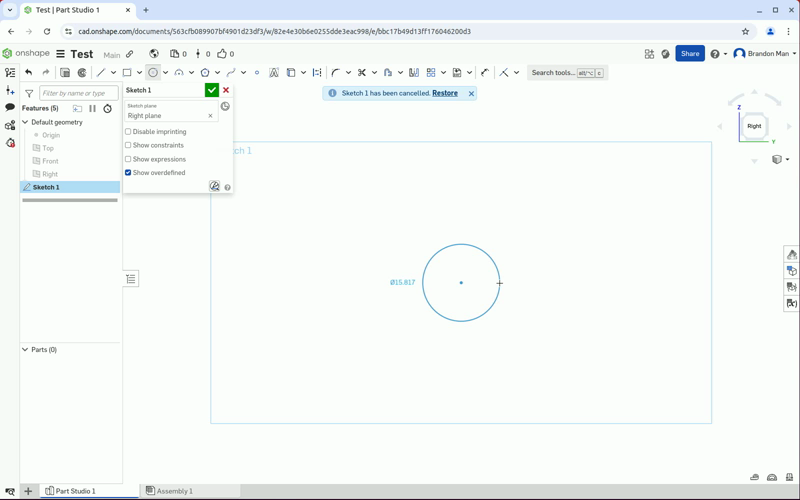
key(esc)
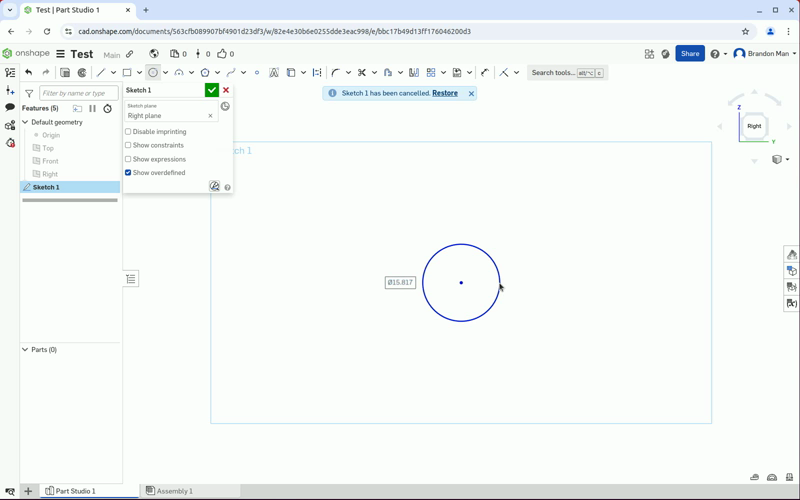
mouse_move(465, 295)
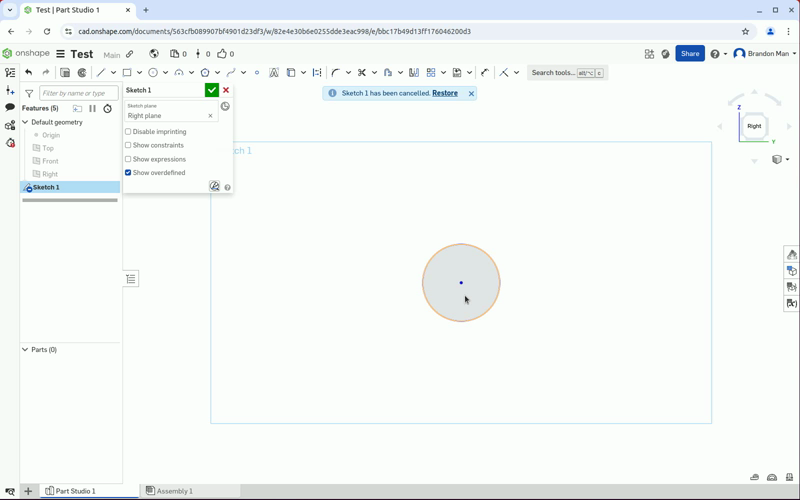
click(465, 295)
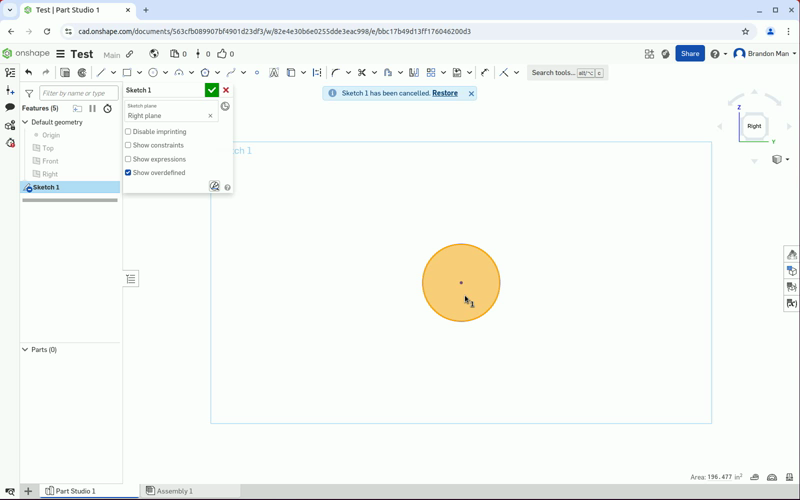
mouse_move(73, 352)
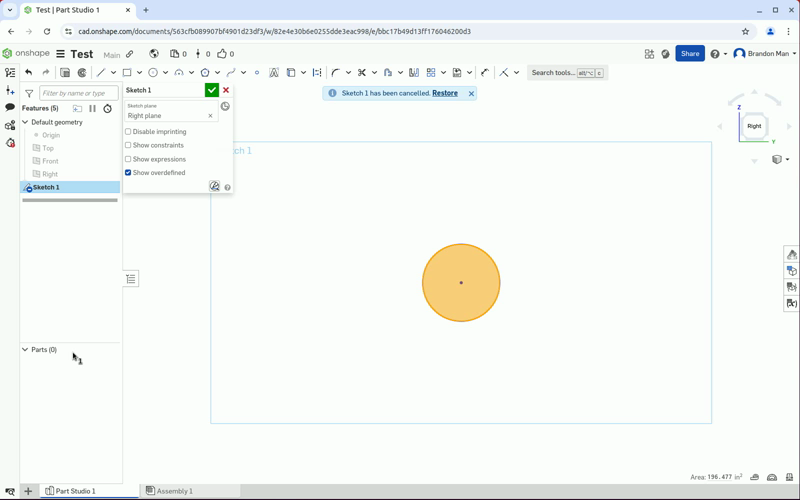
key(shift+y)
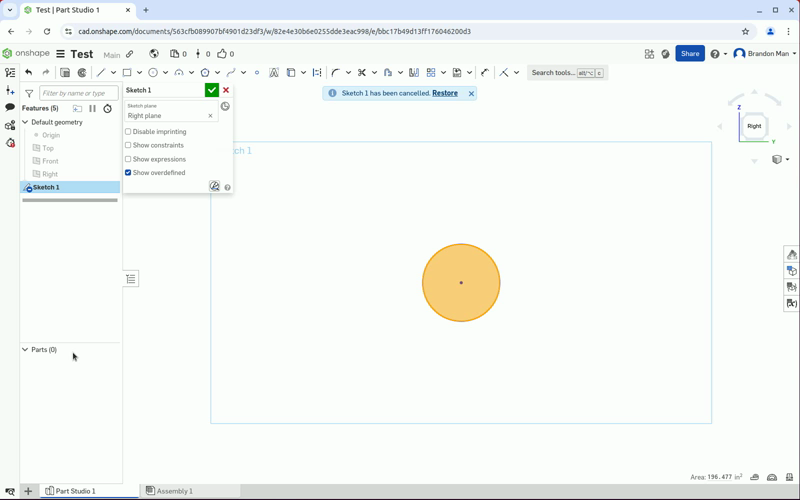
key(shift+e)
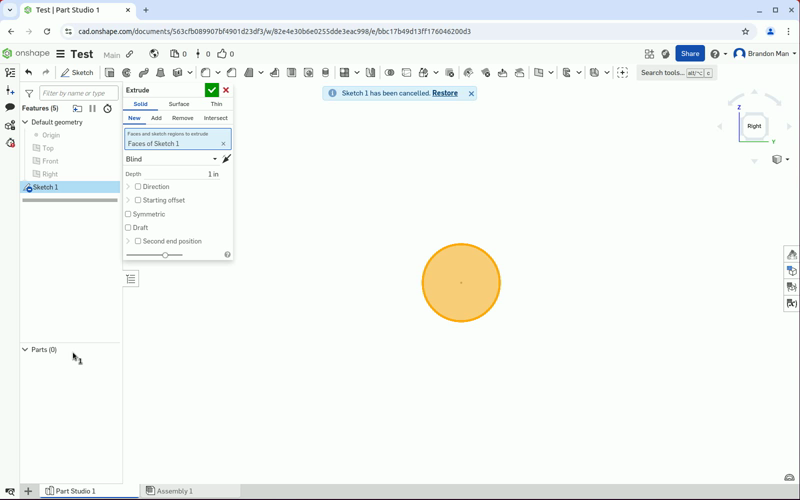
mouse_move(143, 106)
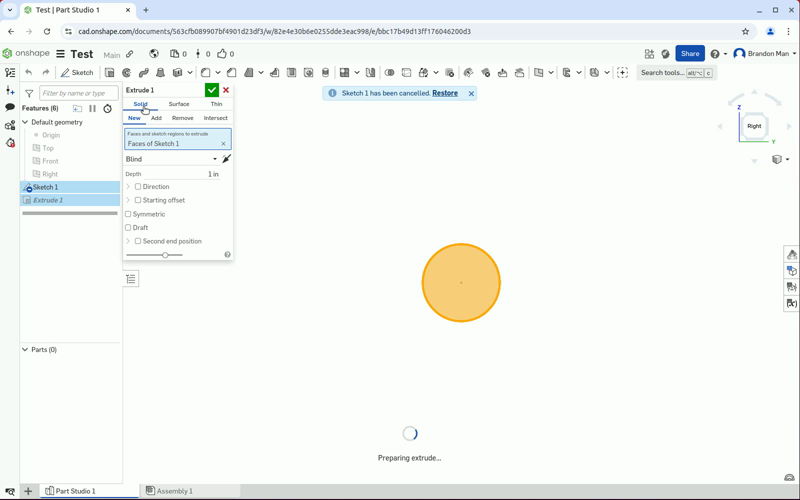
click(143, 106)
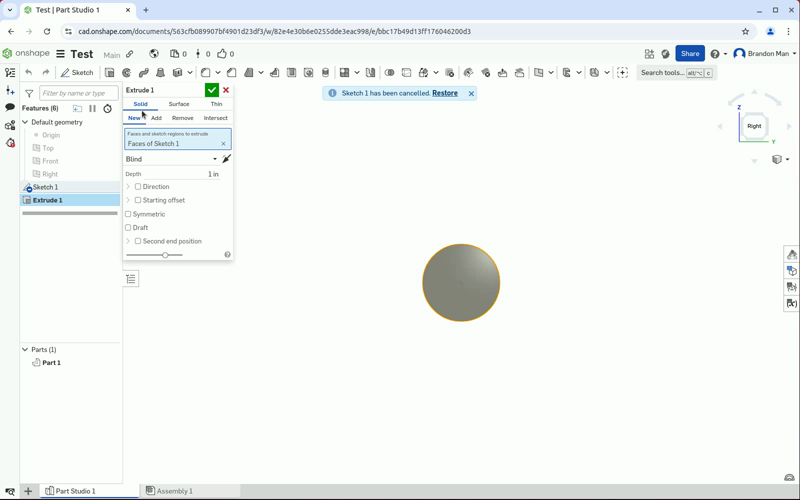
mouse_move(137, 120)
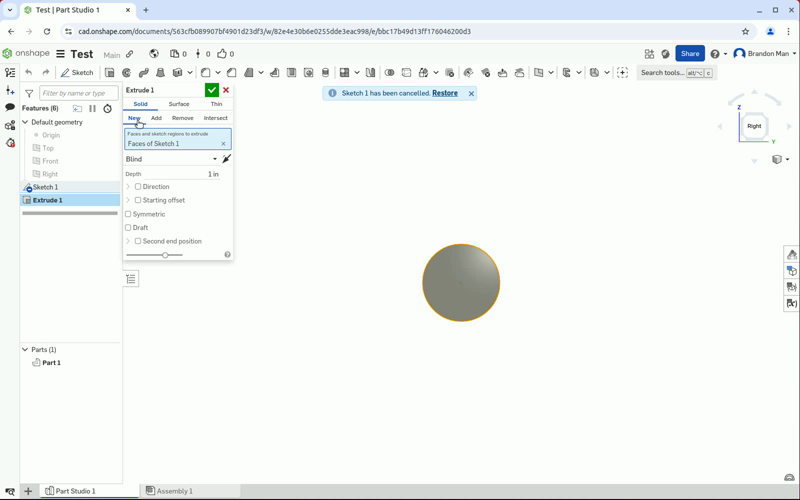
click(137, 120)
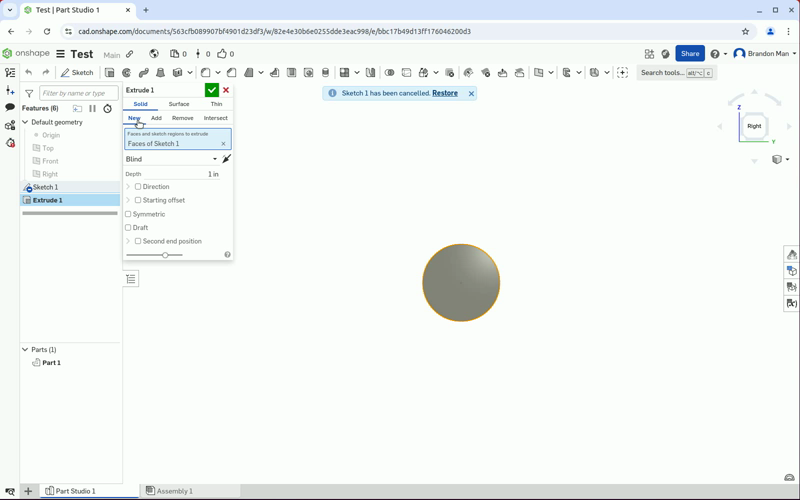
key(tab, 4)
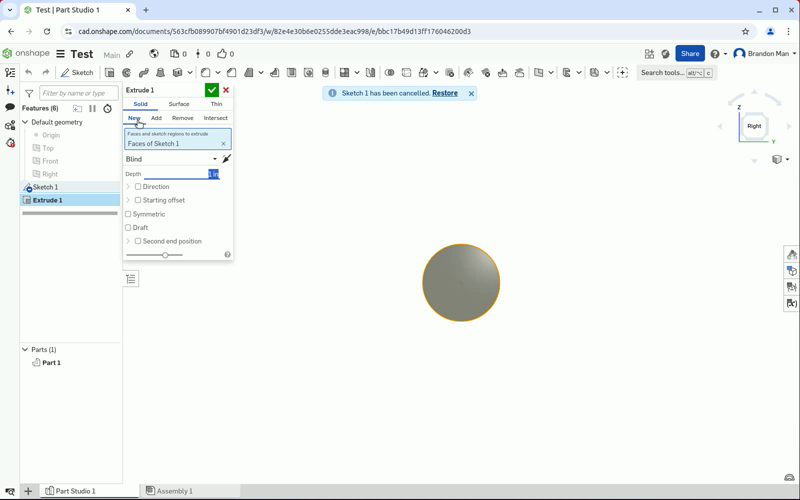
text(23.108)
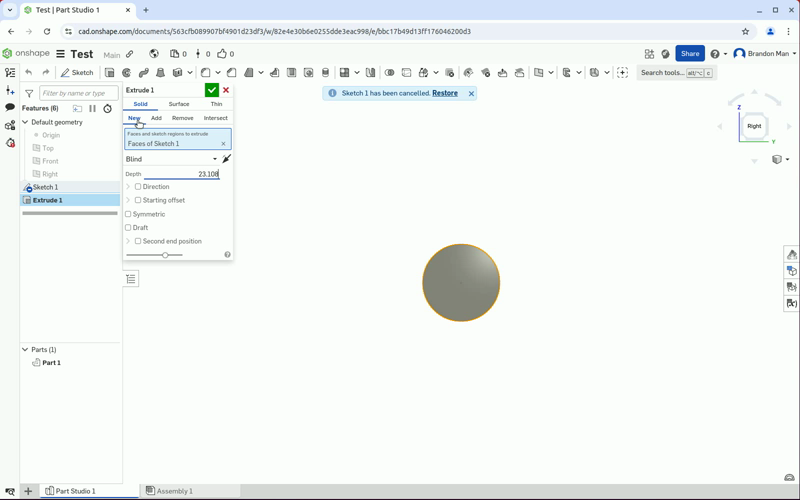
key(enter)
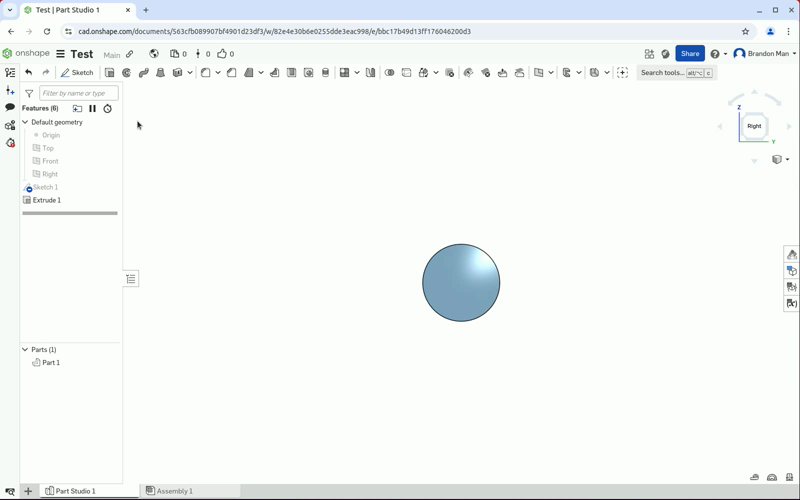
key(shift+h)
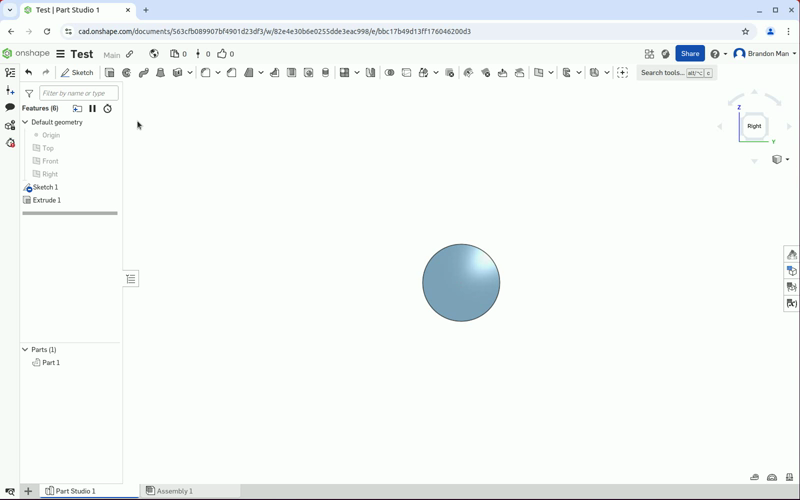
key(shift+h)
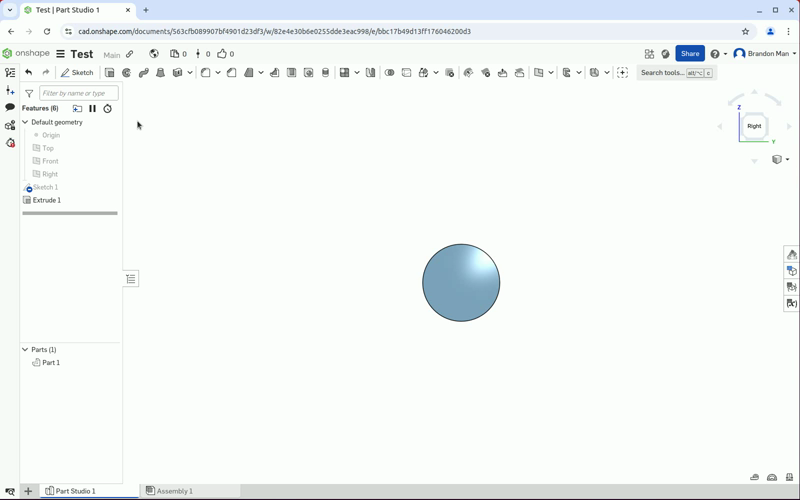
mouse_move(73, 189)
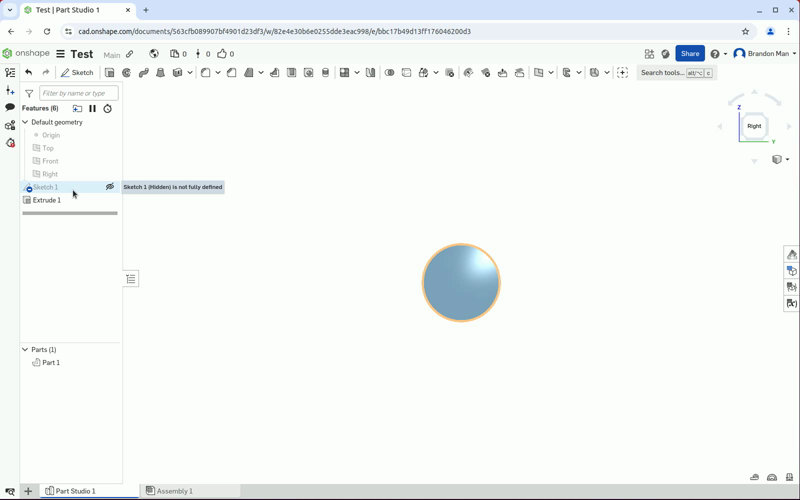
click(73, 189)
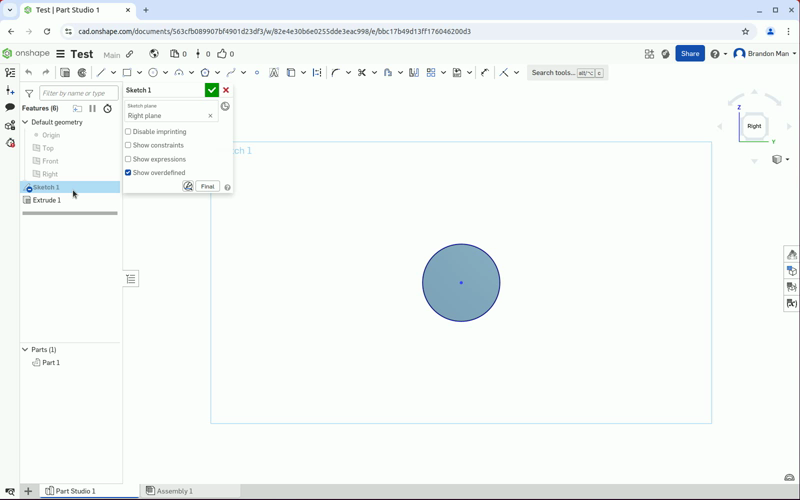
mouse_move(229, 92)
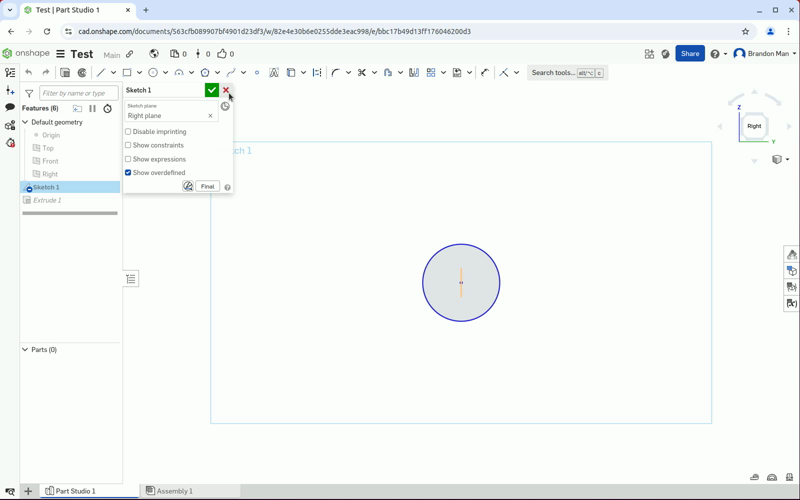
click(229, 92)
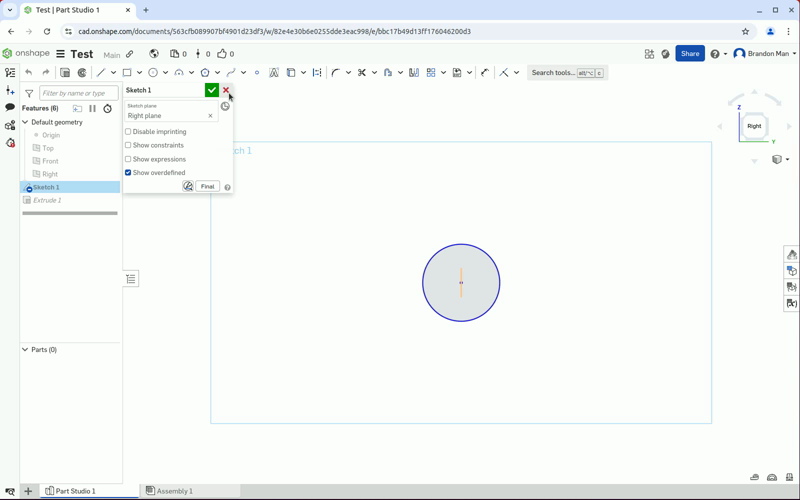
key(shift+s)
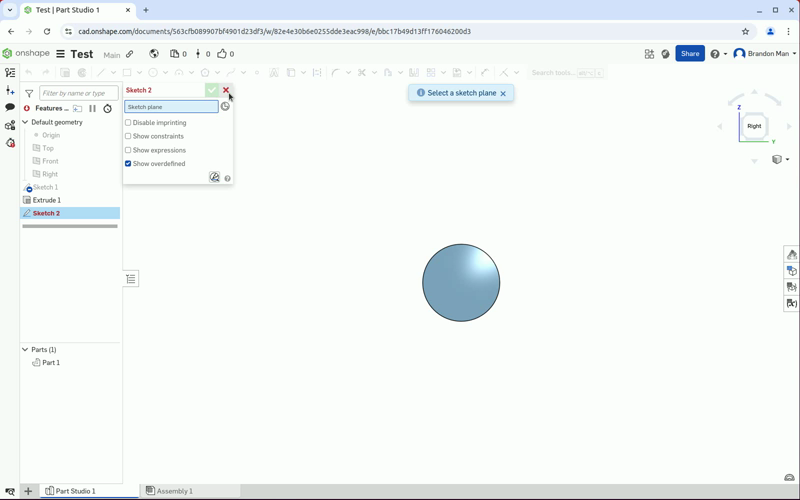
mouse_move(73, 176)
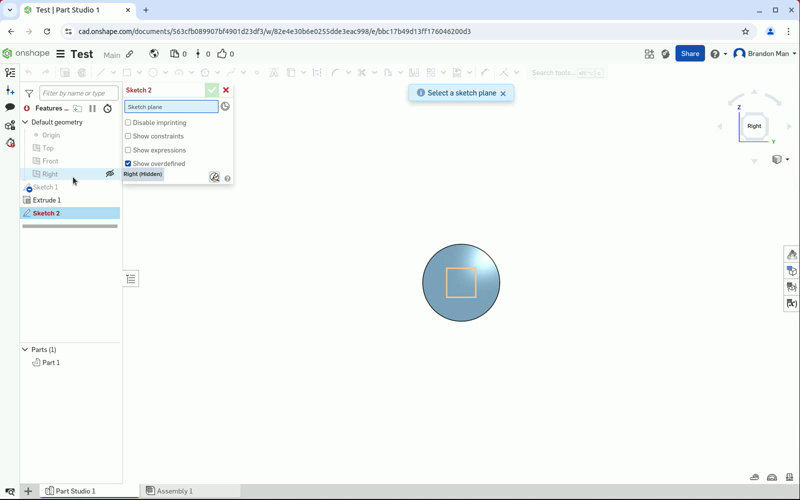
click(73, 176)
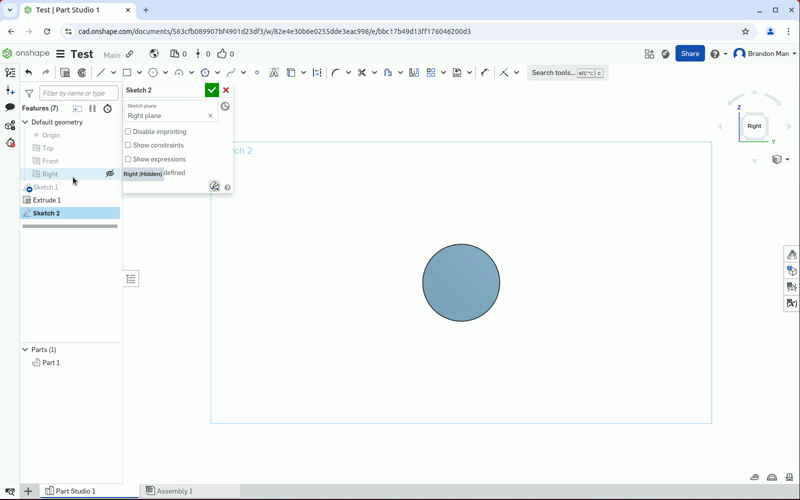
mouse_move(73, 352)
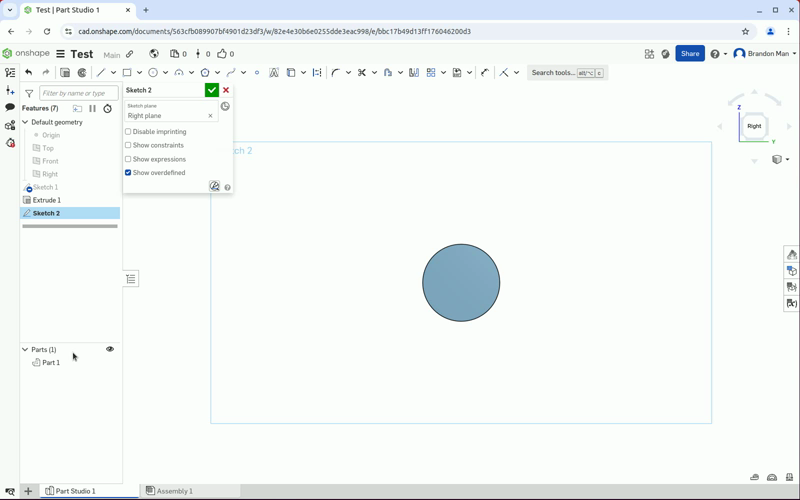
key(y)
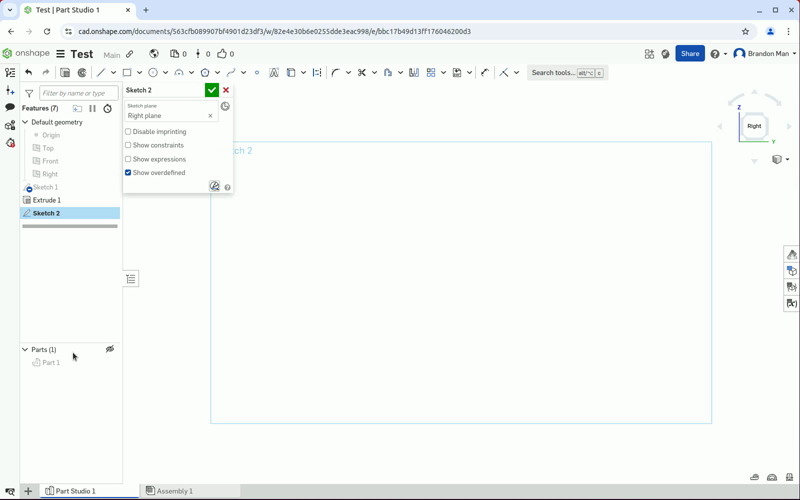
key(c)
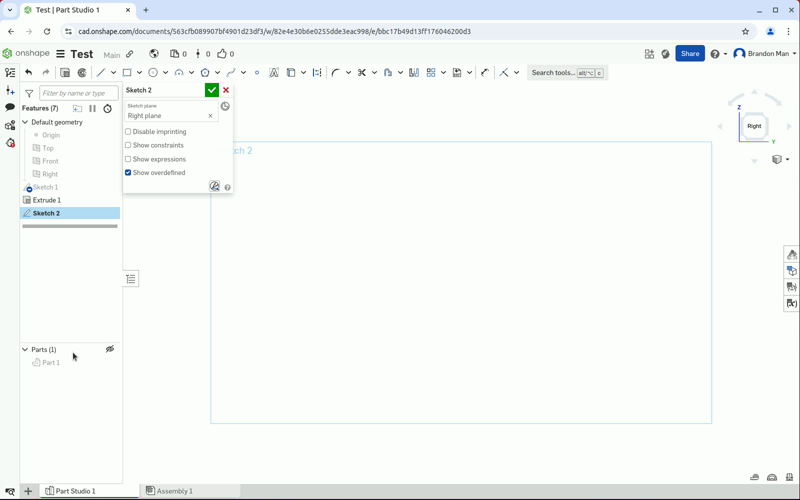
key_down(shift)
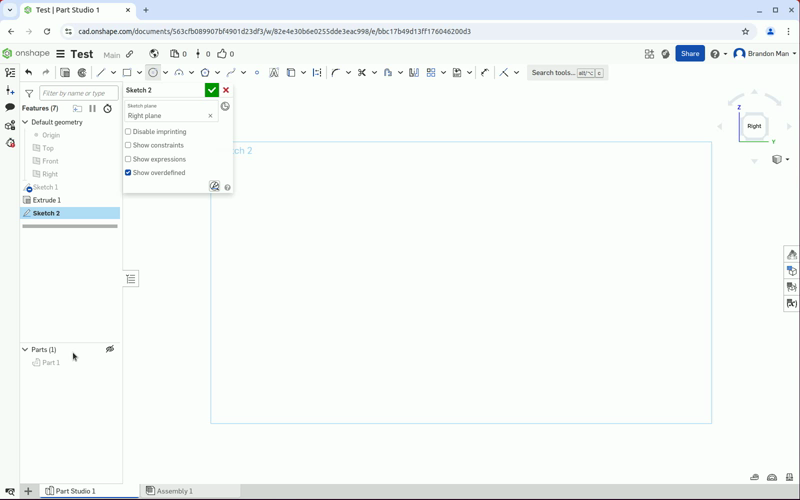
mouse_move(461, 282)
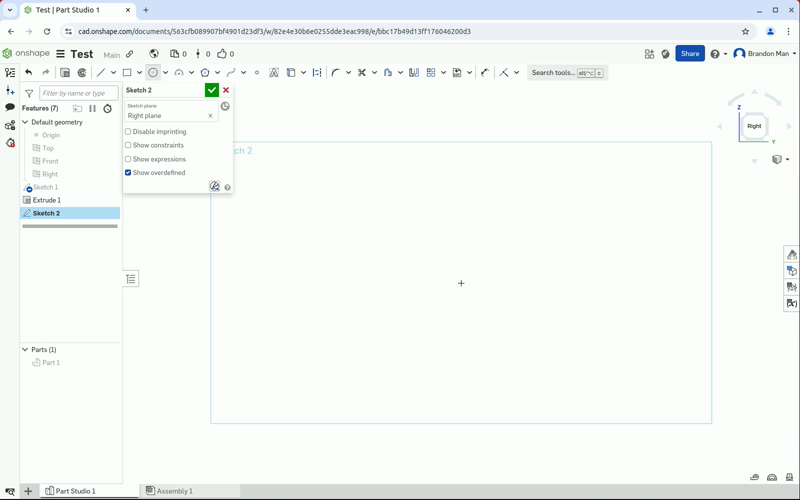
click(461, 282)
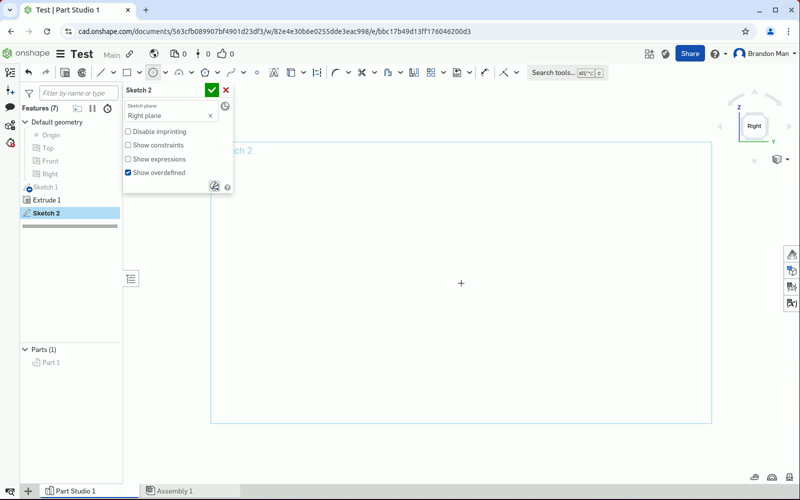
key_up(shift)
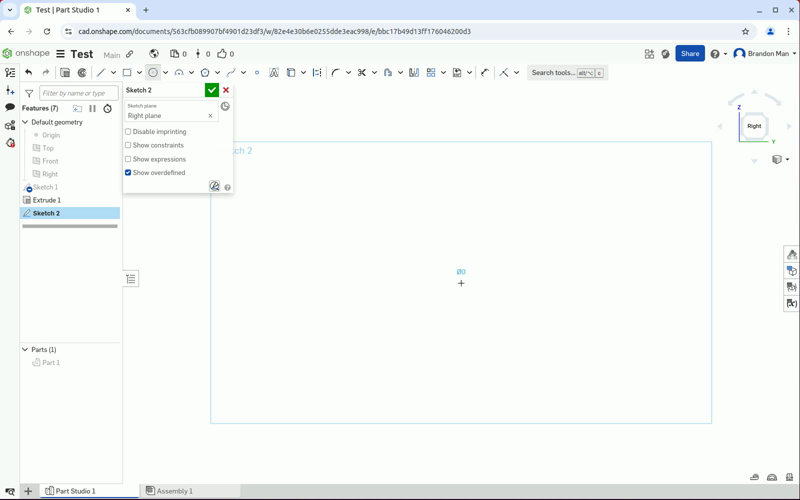
mouse_move(464, 282)
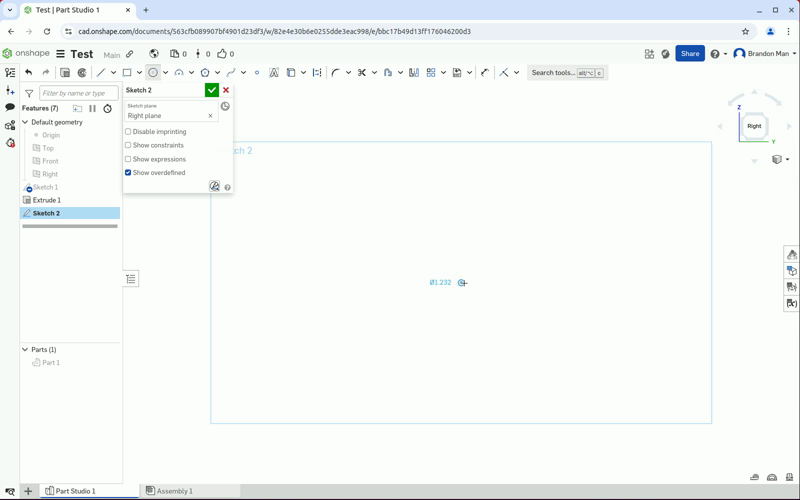
click(464, 282)
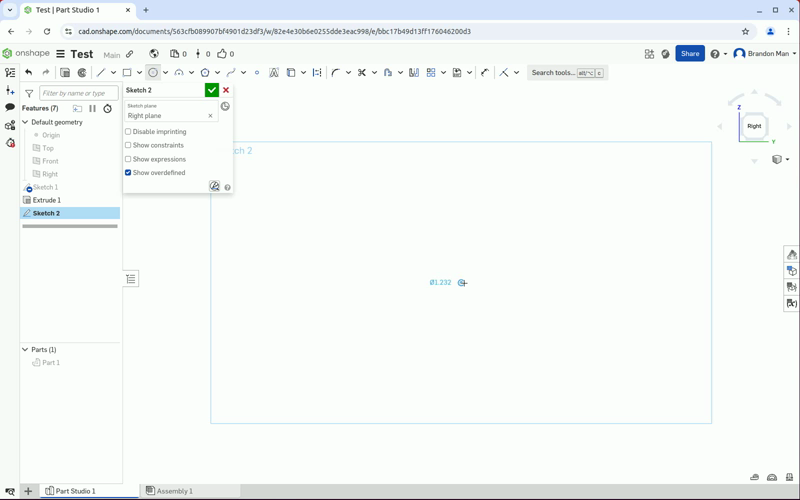
key(esc)
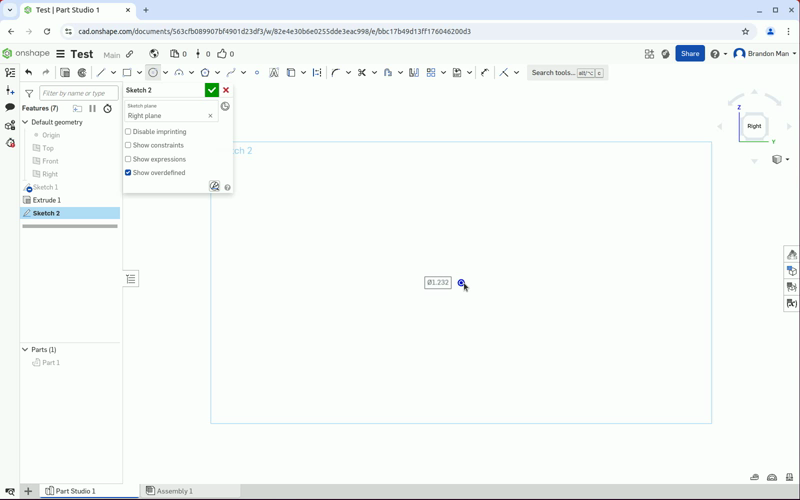
mouse_move(461, 284)
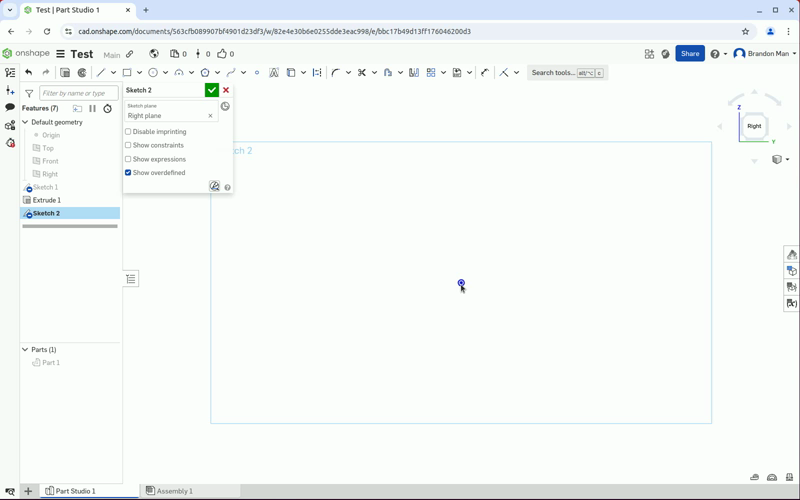
scroll(6)
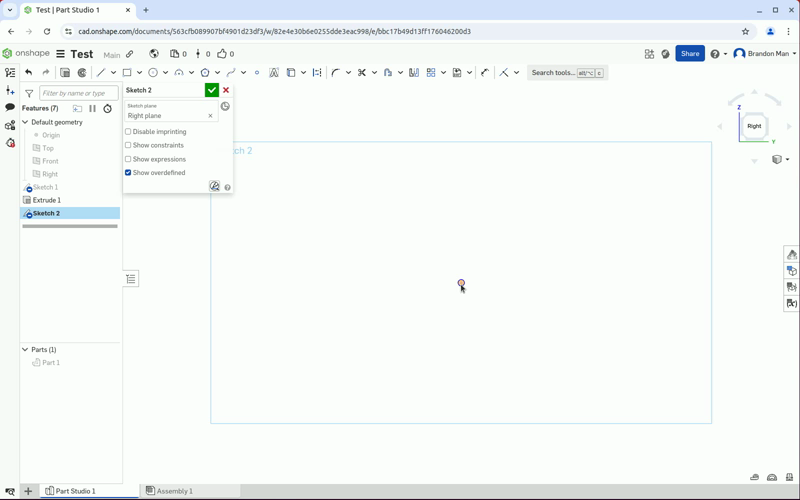
scroll(6)
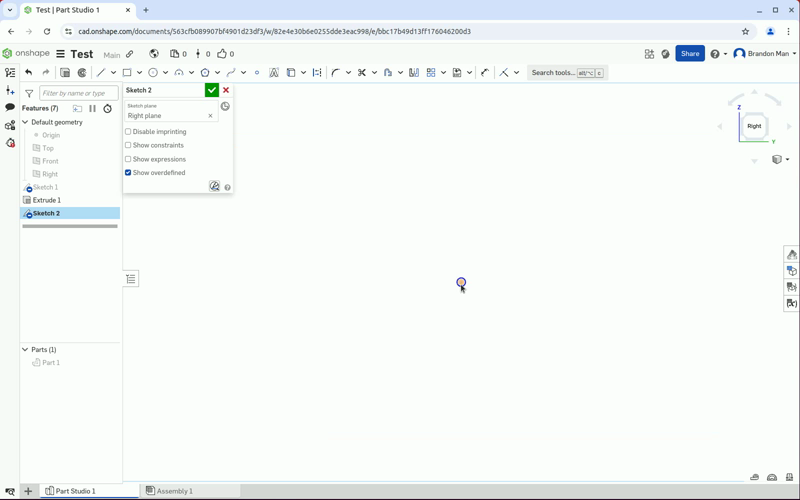
scroll(6)
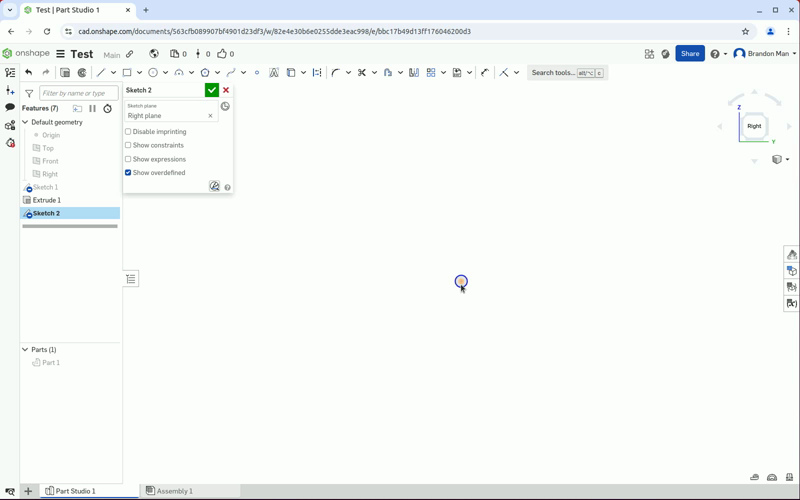
scroll(6)
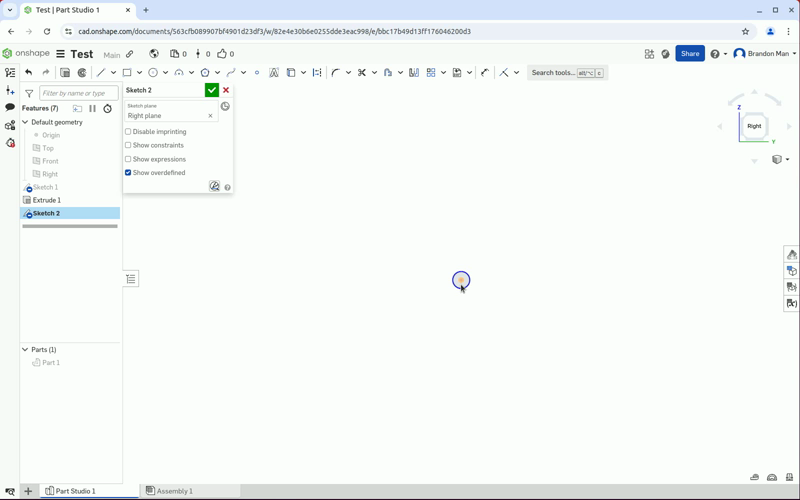
scroll(6)
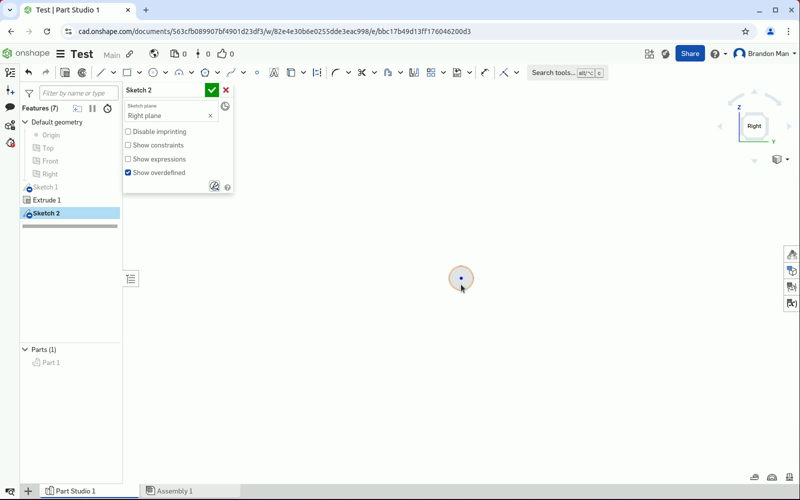
scroll(6)
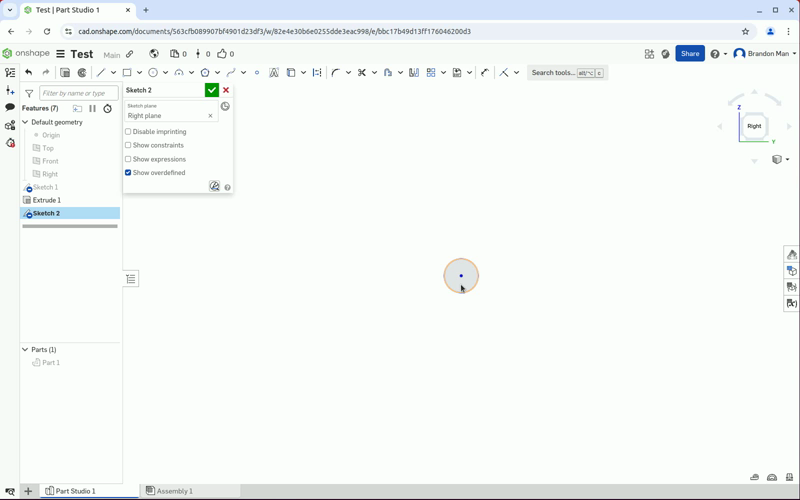
scroll(6)
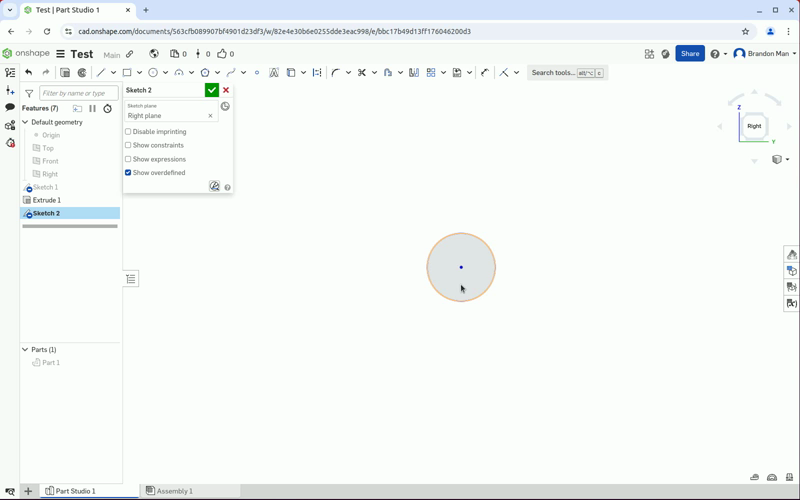
click(461, 284)
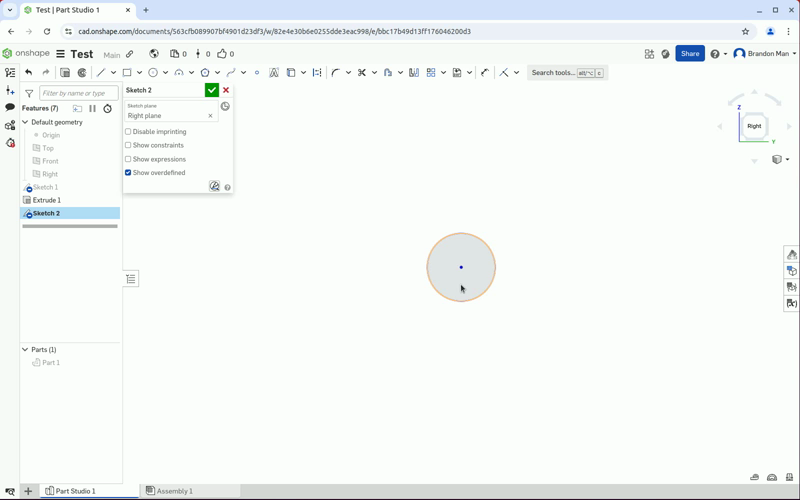
scroll(-6)
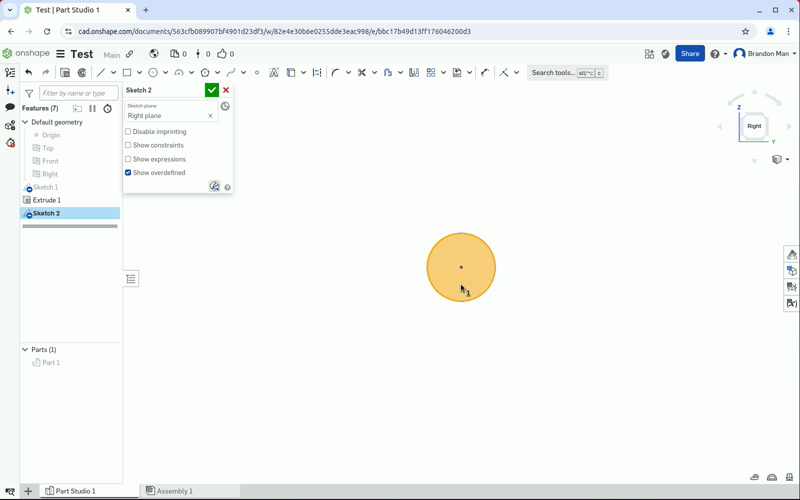
scroll(-6)
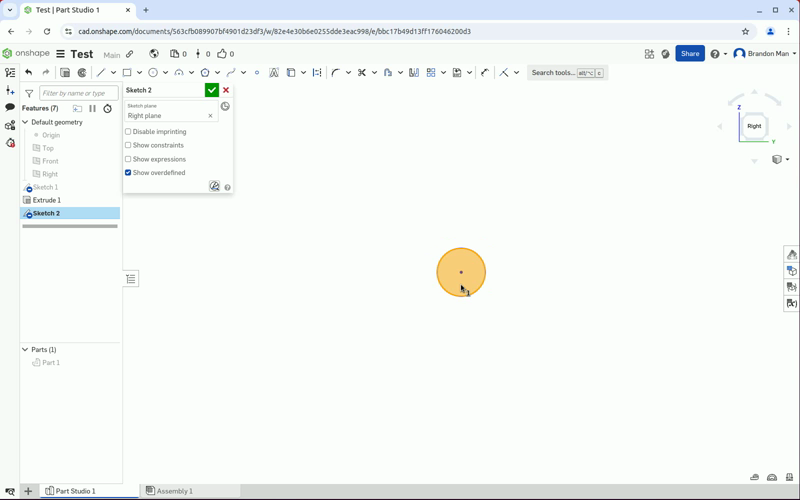
scroll(-6)
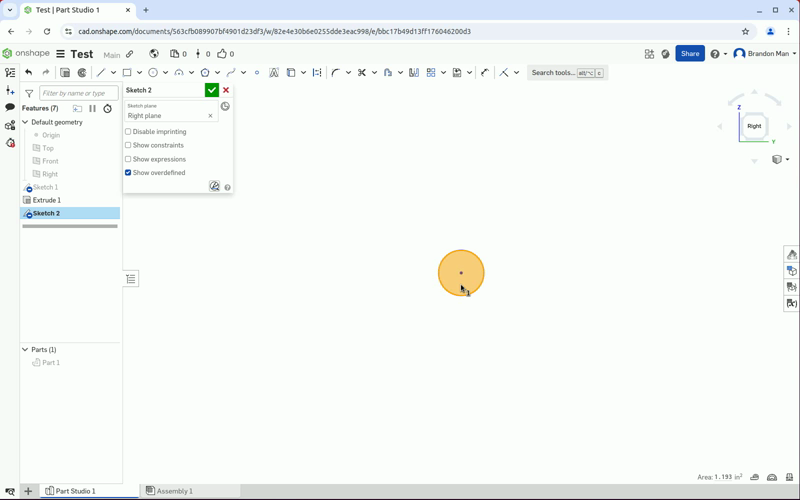
scroll(-6)
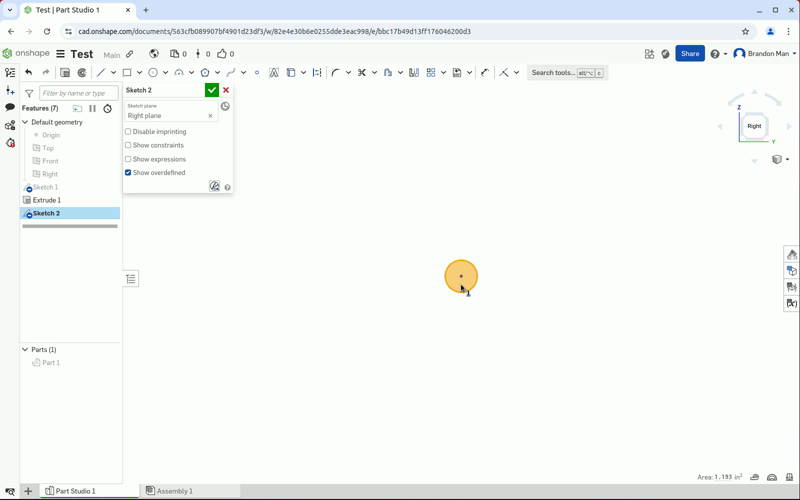
scroll(-6)
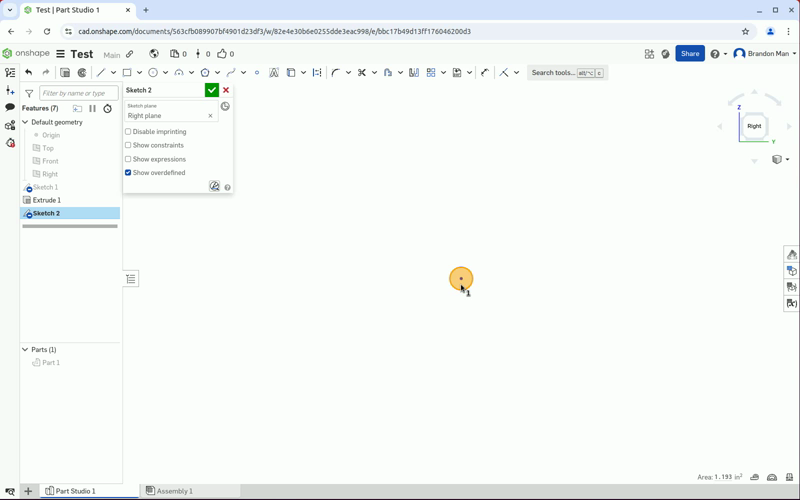
scroll(-6)
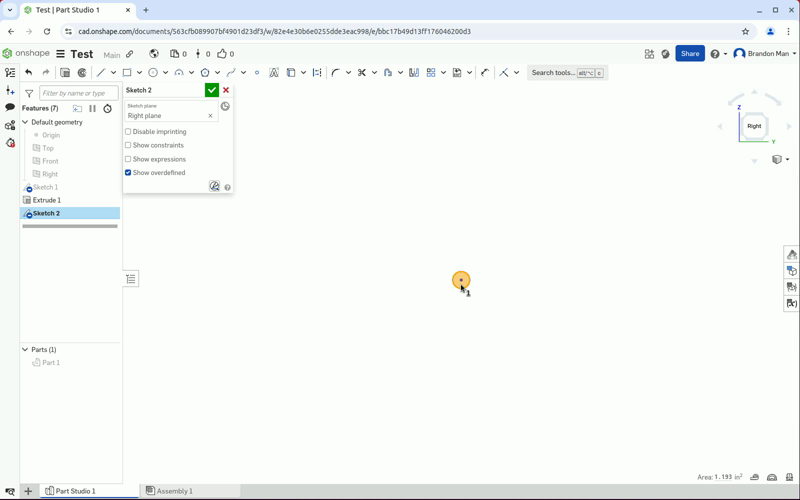
scroll(-6)
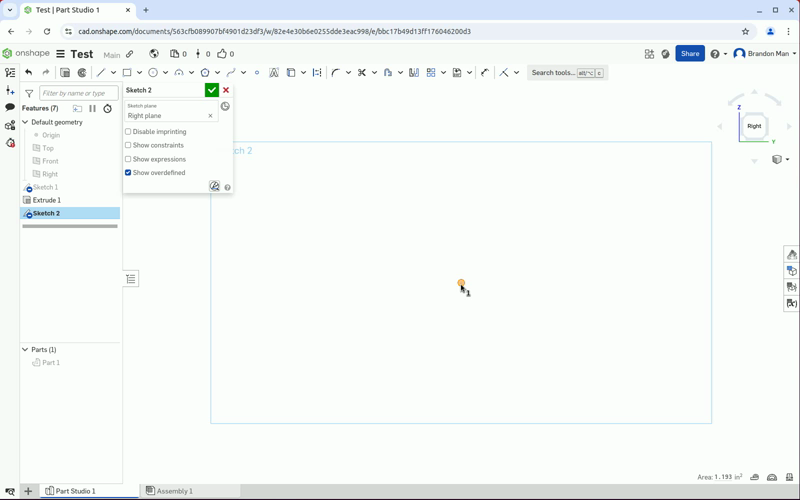
mouse_move(73, 352)
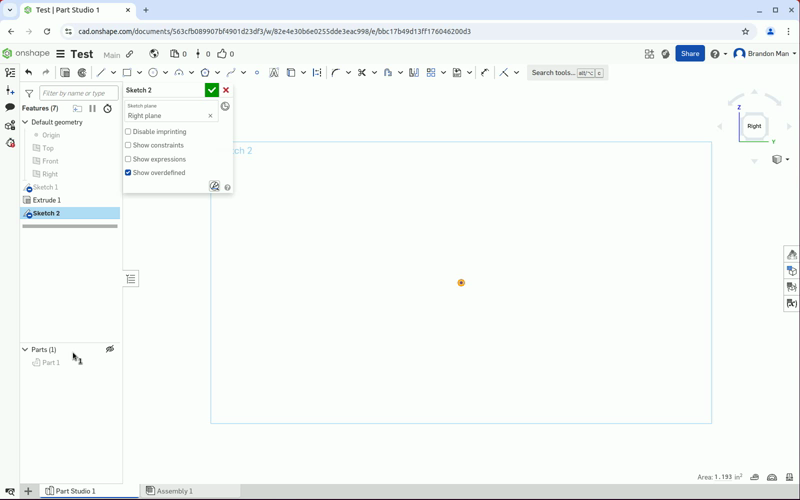
key(shift+y)
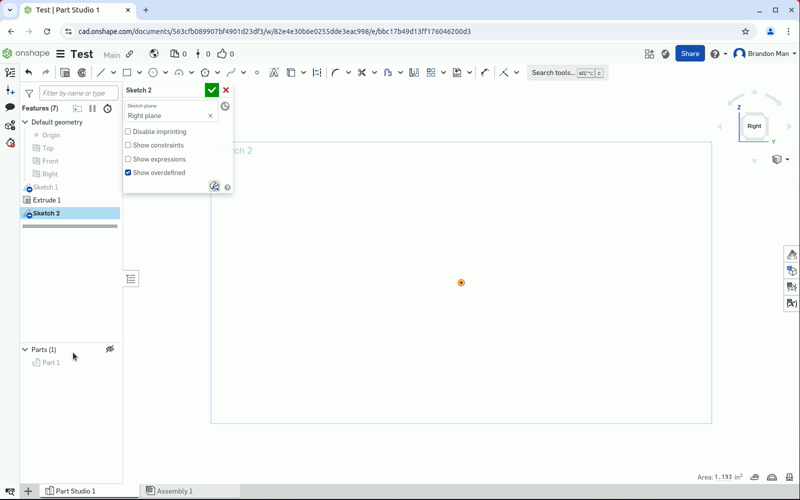
key(shift+e)
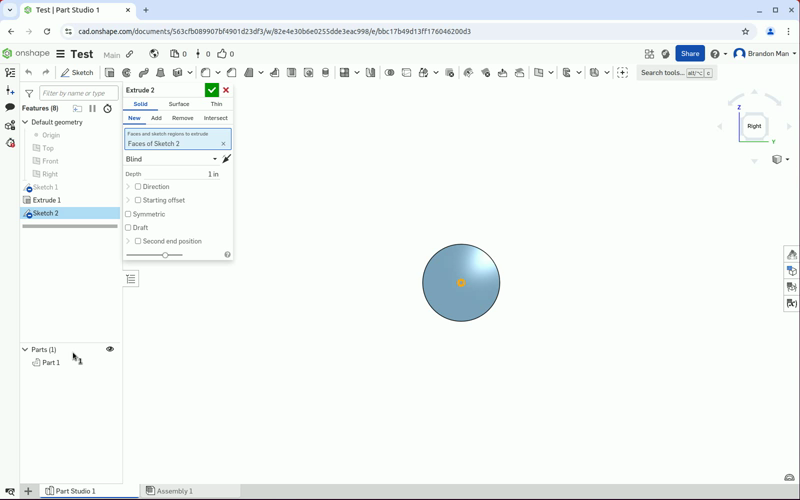
mouse_move(143, 106)
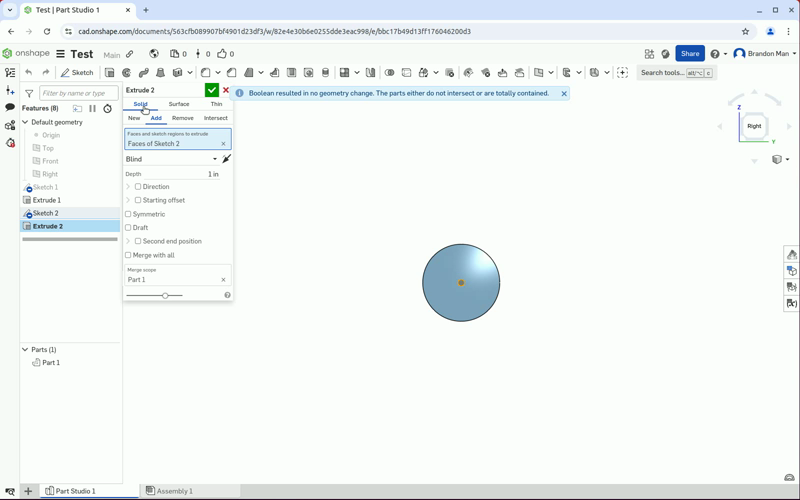
click(143, 106)
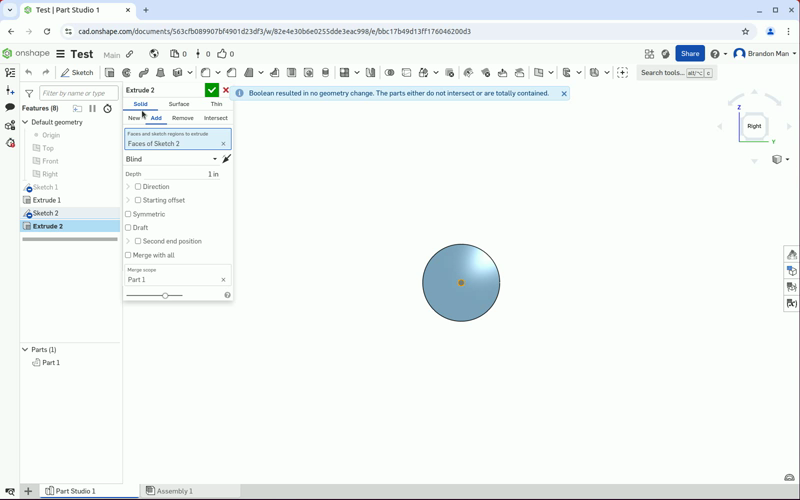
mouse_move(137, 120)
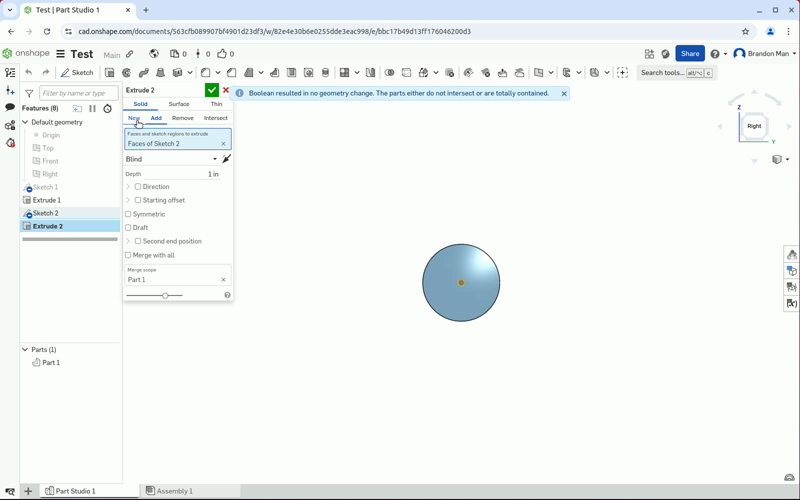
click(137, 120)
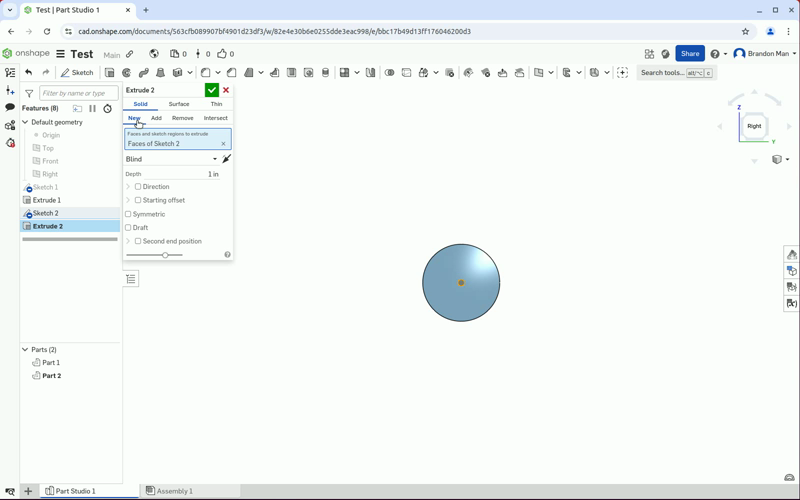
key(tab, 4)
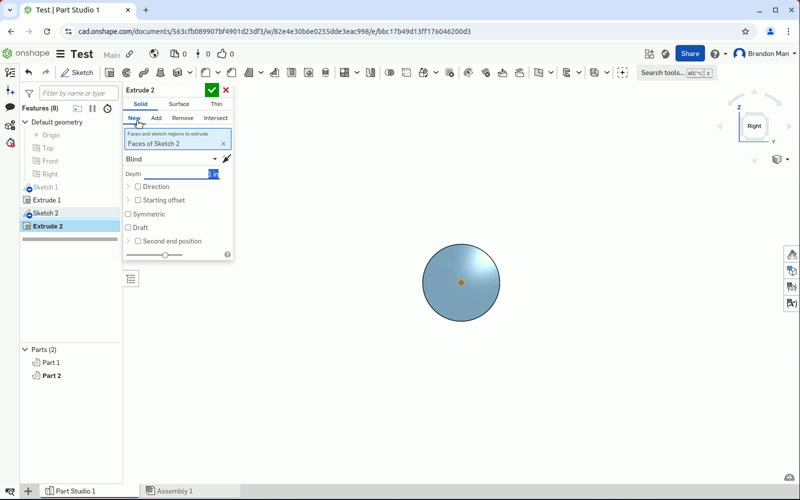
text(3.851)
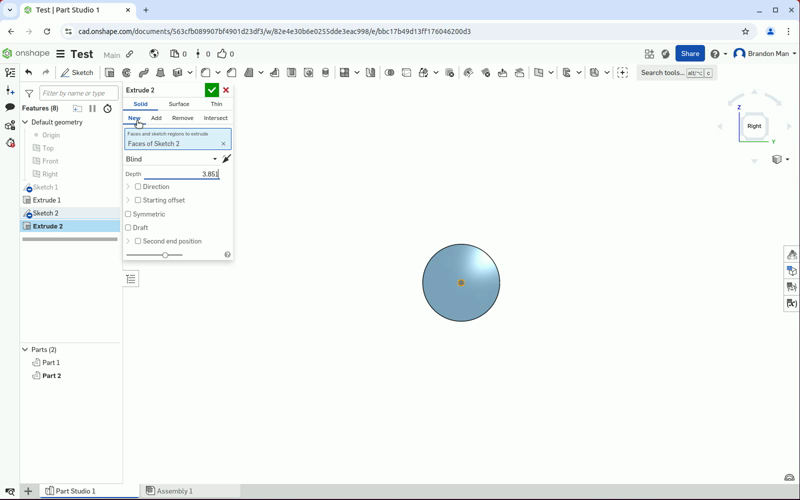
key(enter)
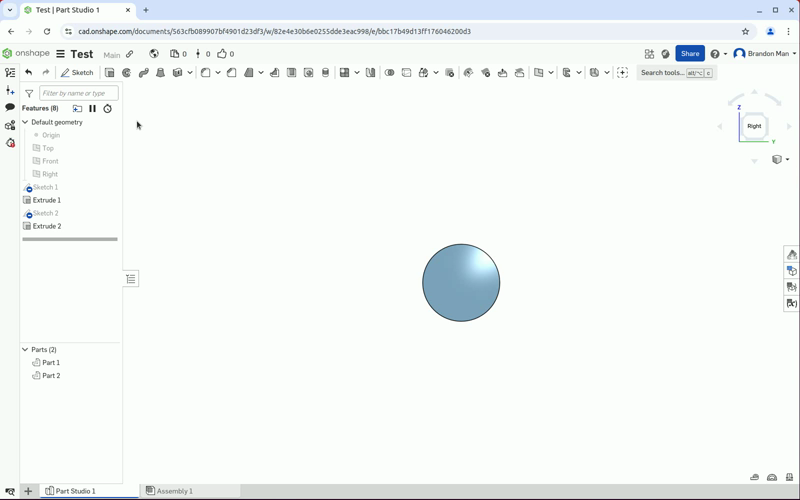
key(shift+h)
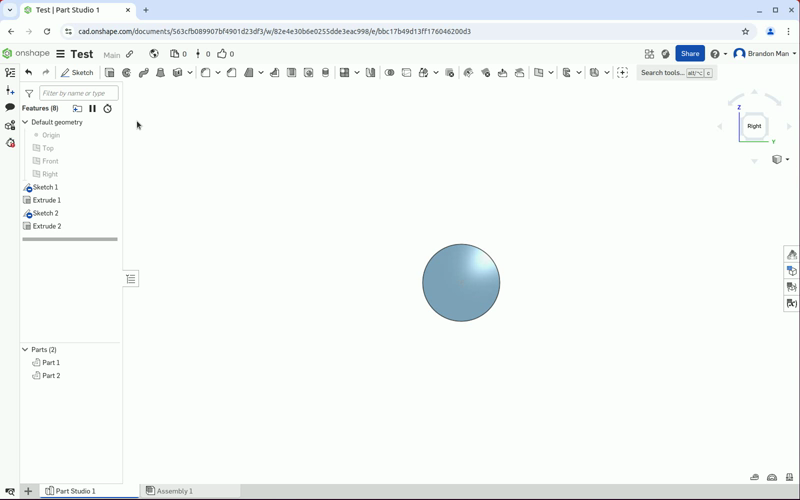
key(shift+h)
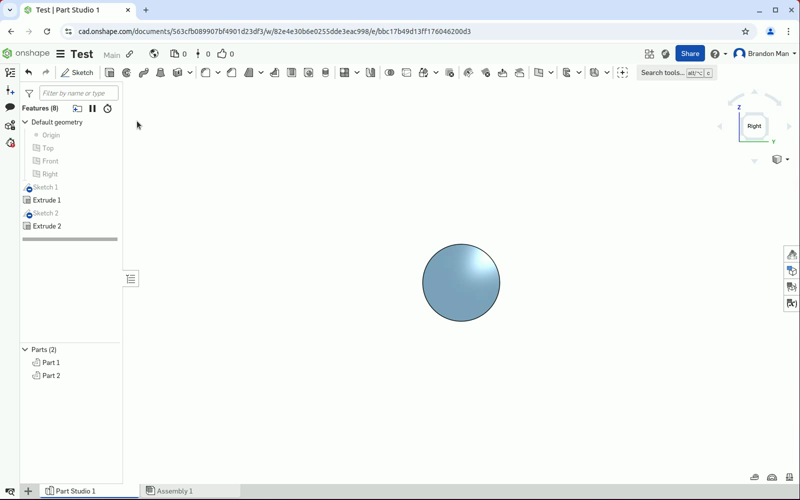
mouse_move(73, 189)
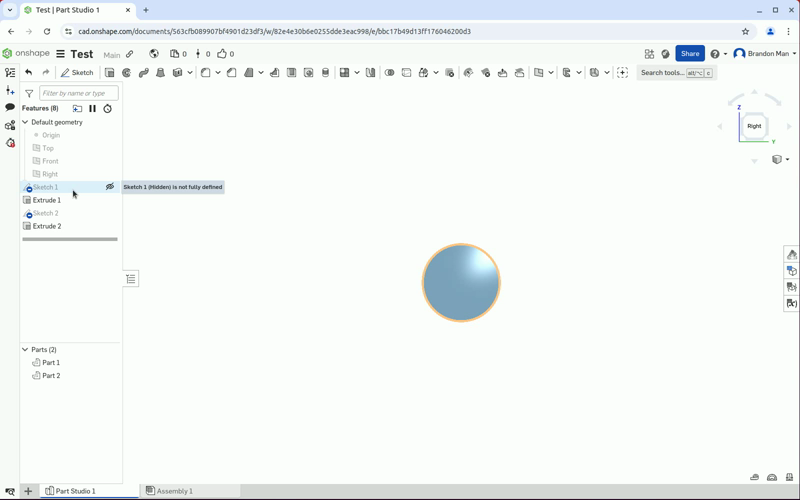
click(73, 189)
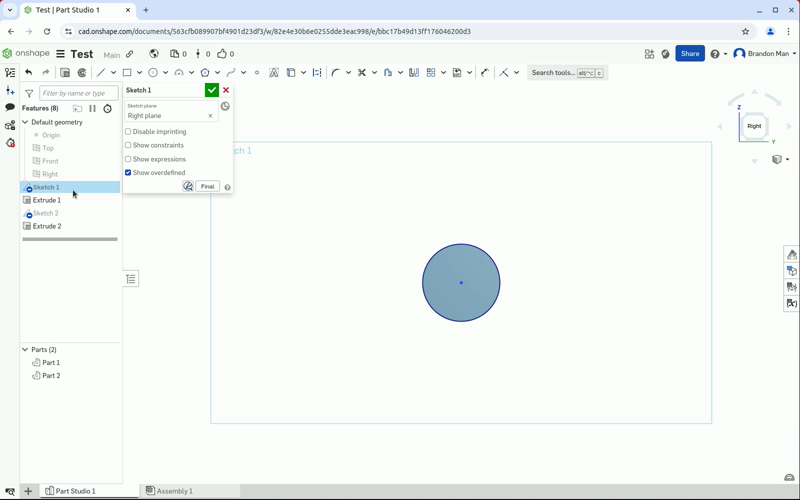
mouse_move(229, 92)
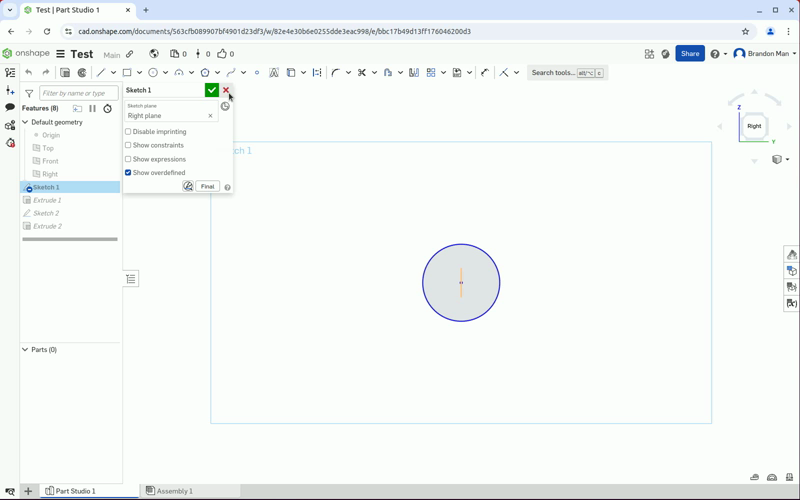
click(229, 92)
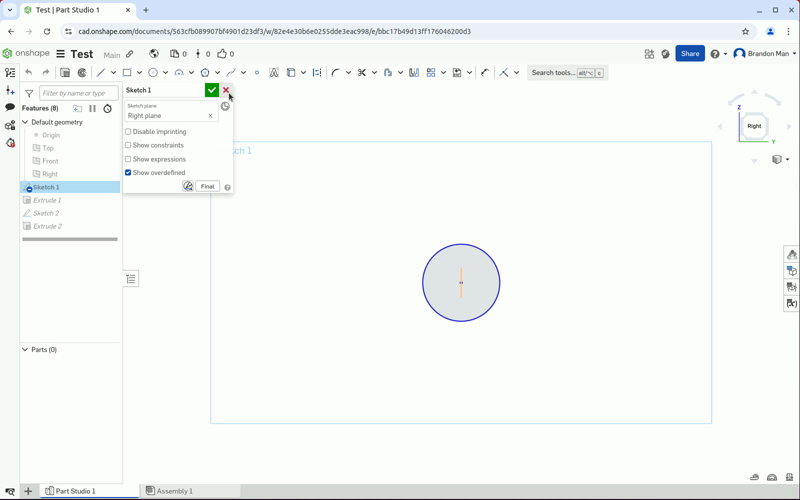
key(shift+s)
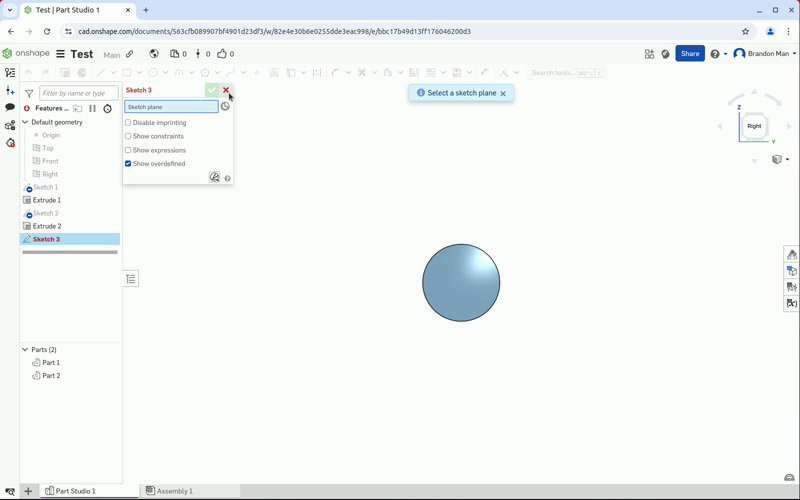
mouse_move(73, 176)
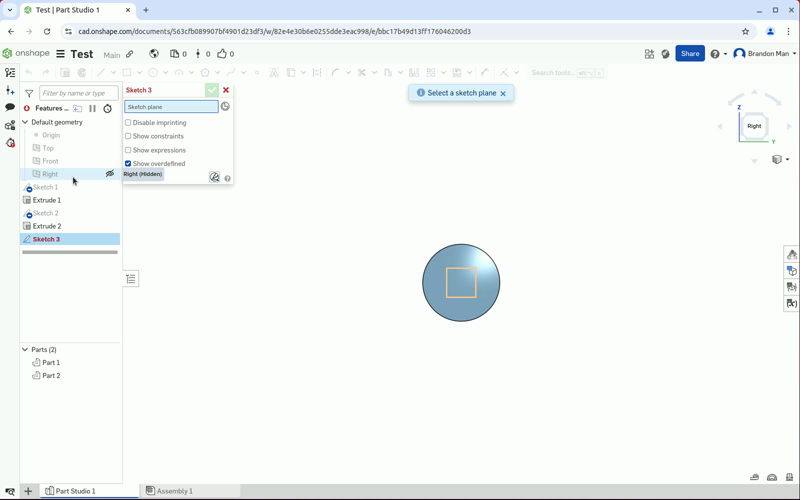
click(73, 176)
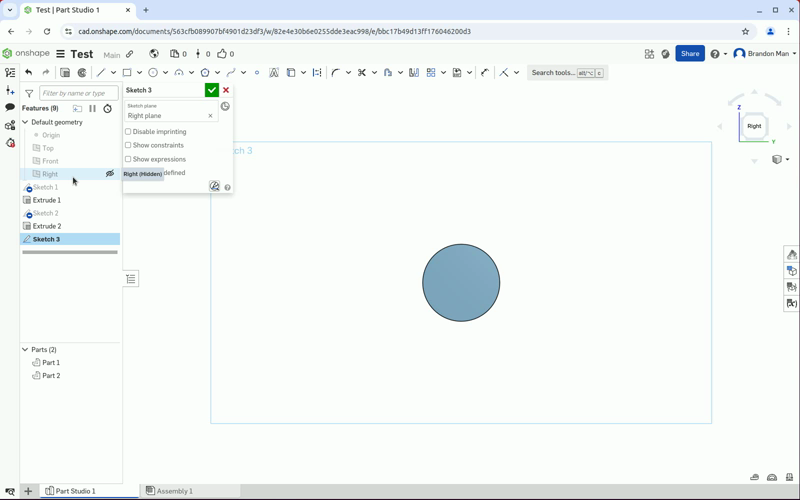
mouse_move(73, 352)
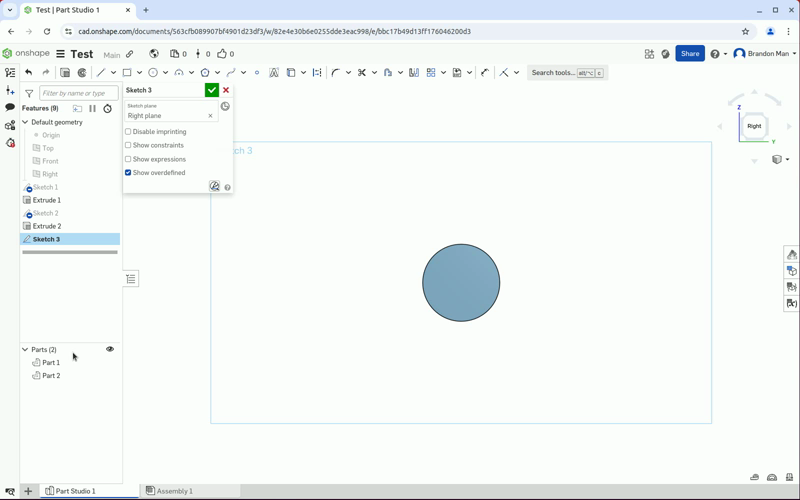
key(y)
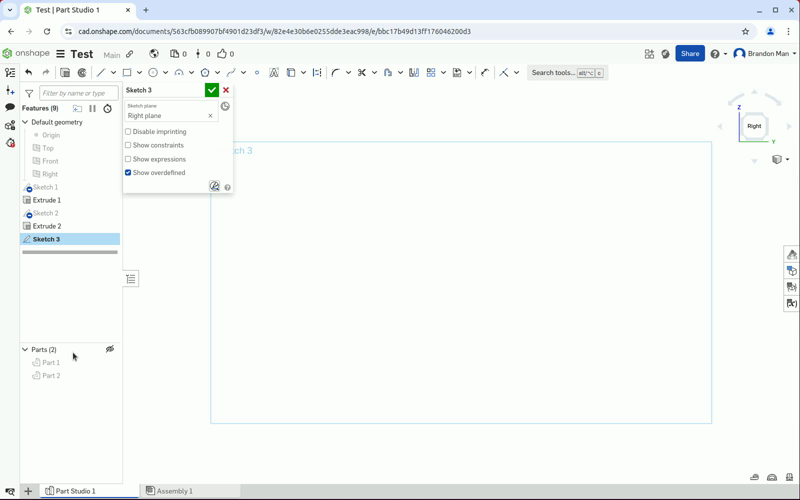
key(c)
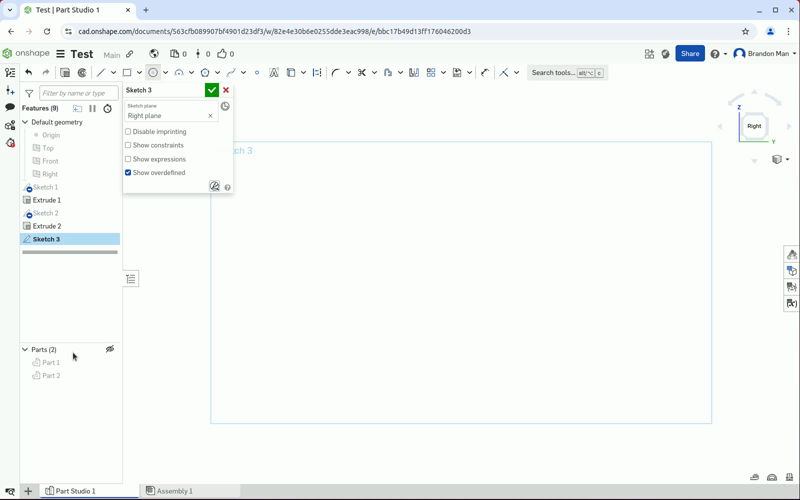
key_down(shift)
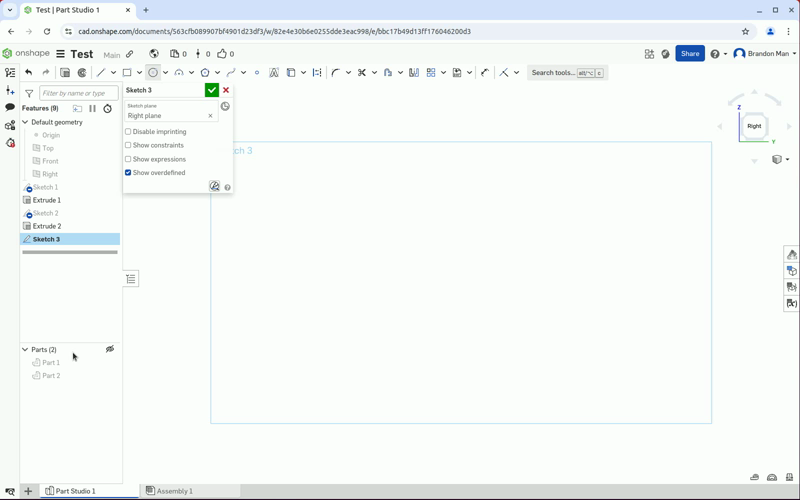
mouse_move(461, 282)
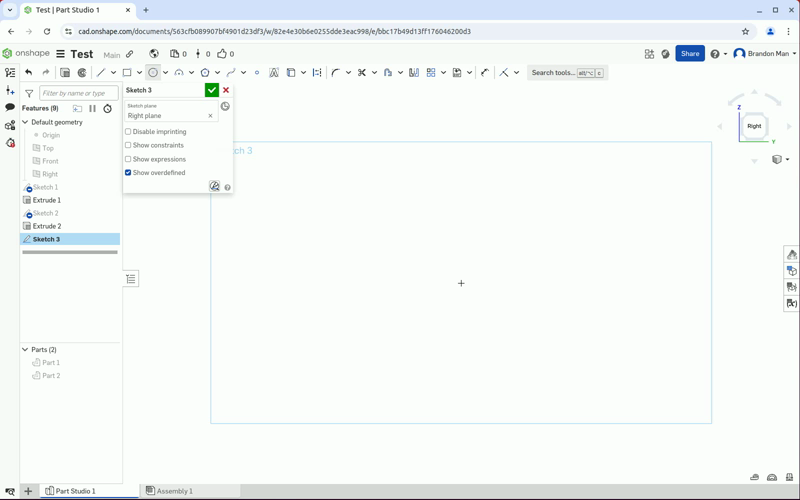
click(461, 282)
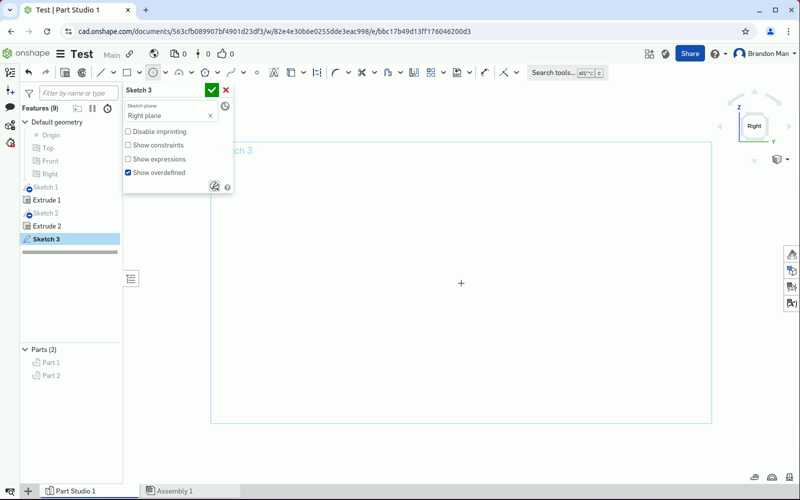
key_up(shift)
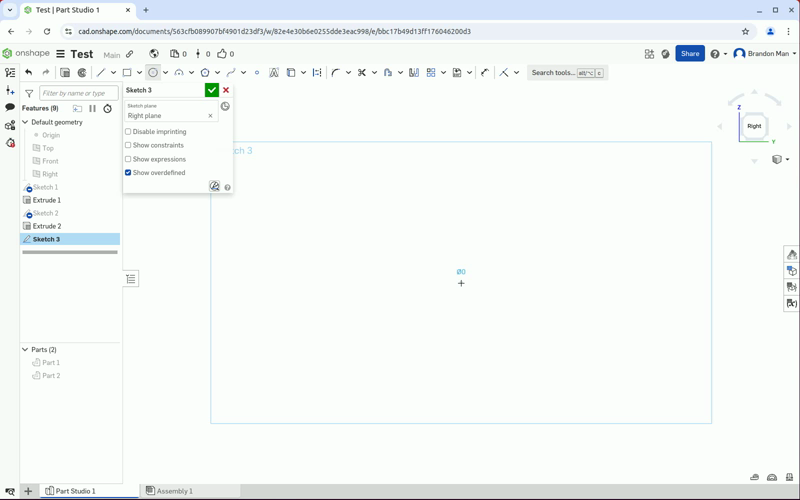
mouse_move(464, 282)
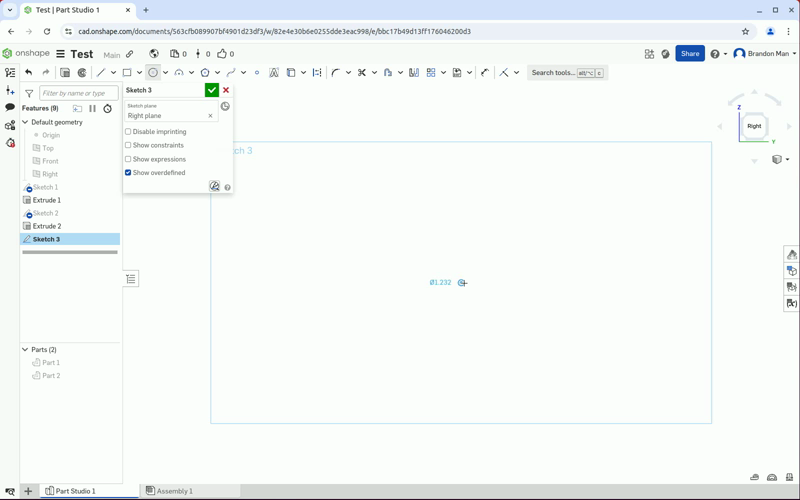
click(464, 282)
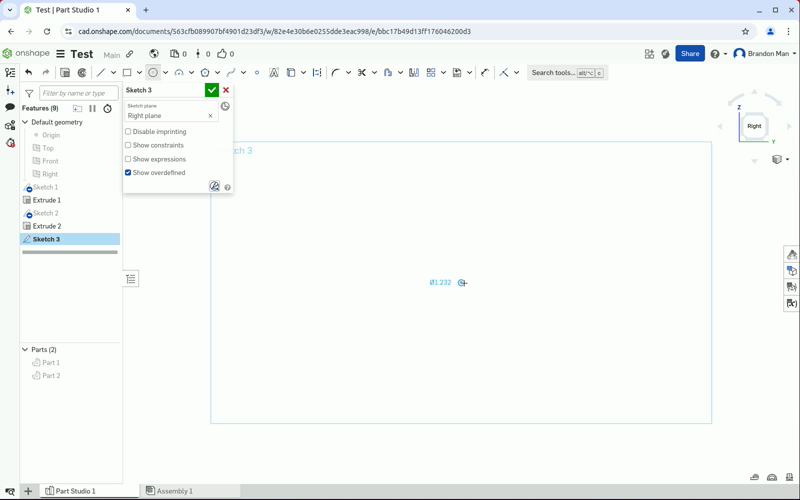
key(esc)
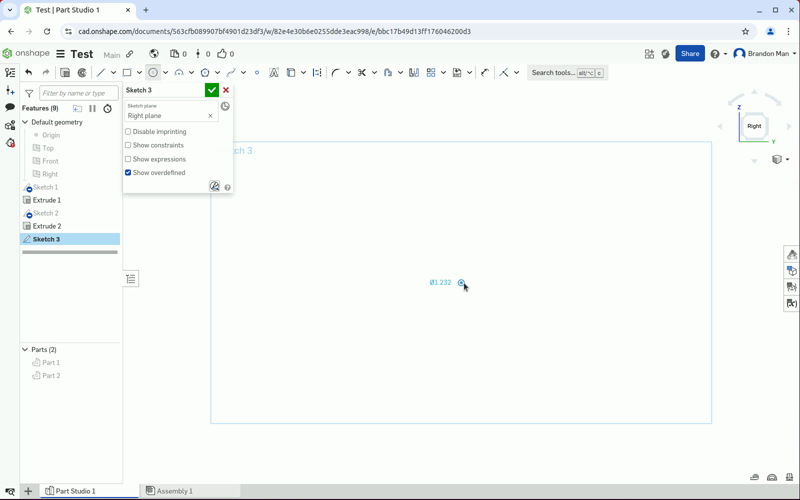
mouse_move(462, 280)
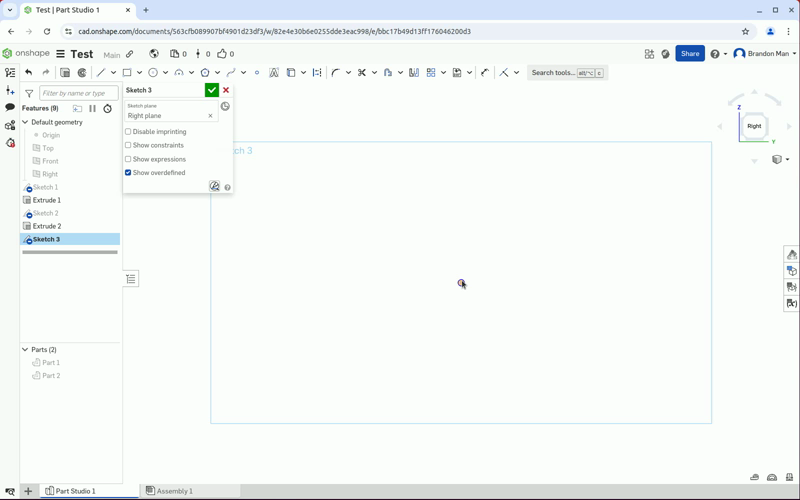
scroll(6)
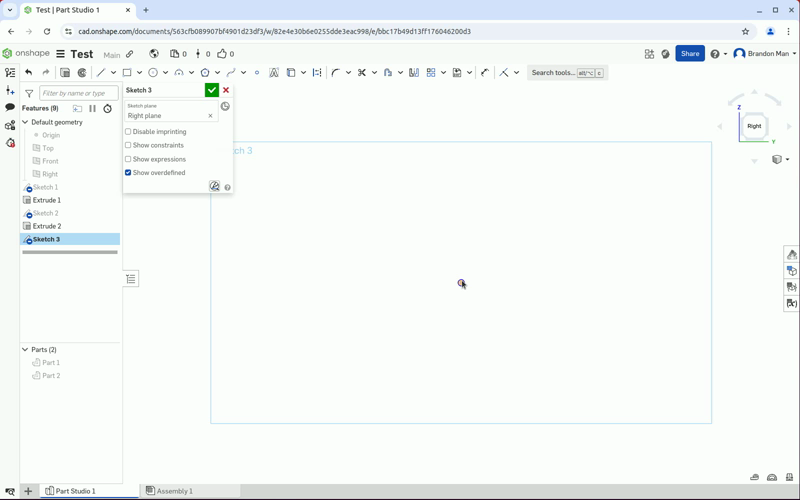
scroll(6)
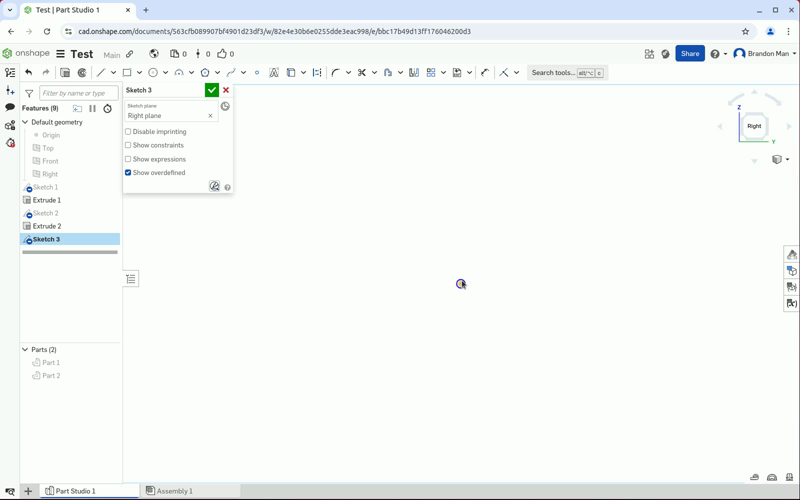
scroll(6)
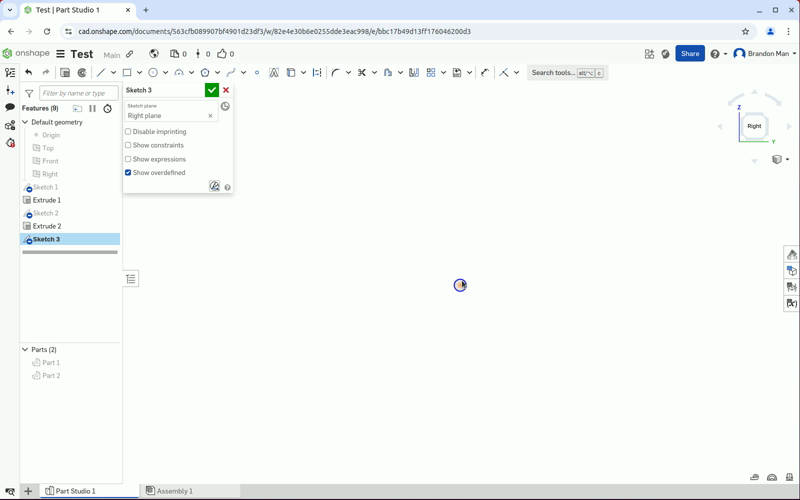
scroll(6)
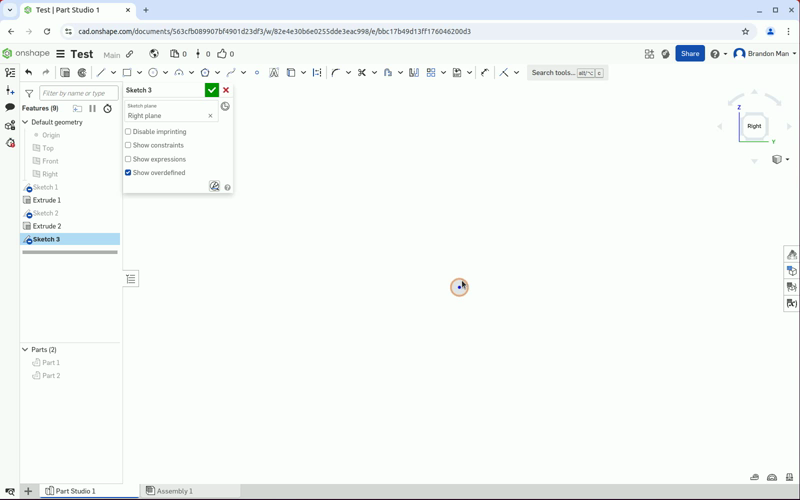
scroll(6)
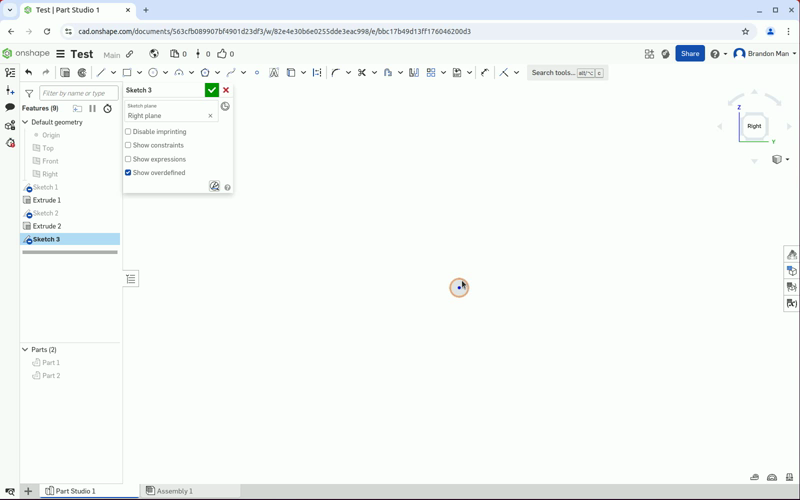
scroll(6)
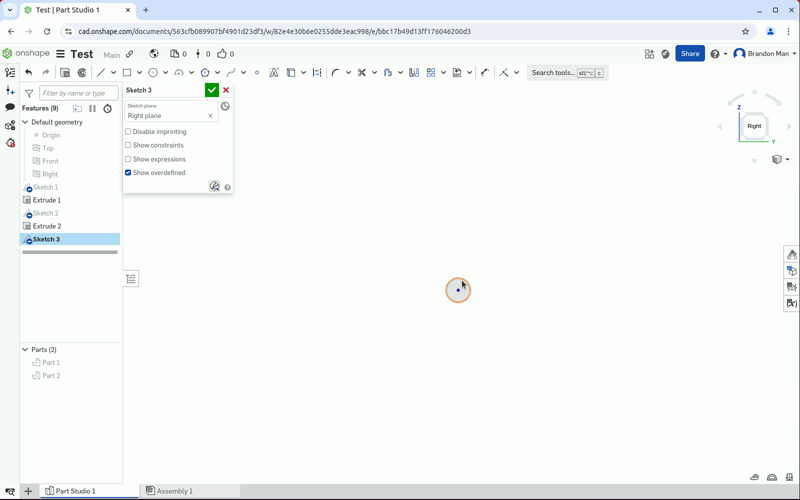
scroll(6)
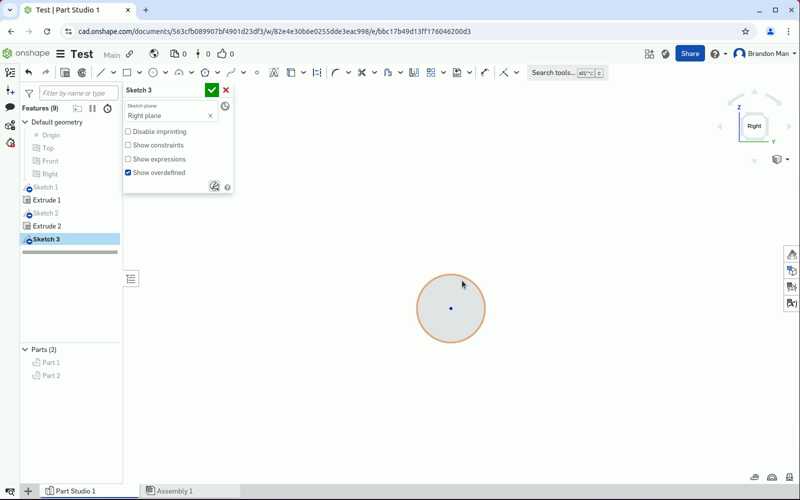
click(462, 280)
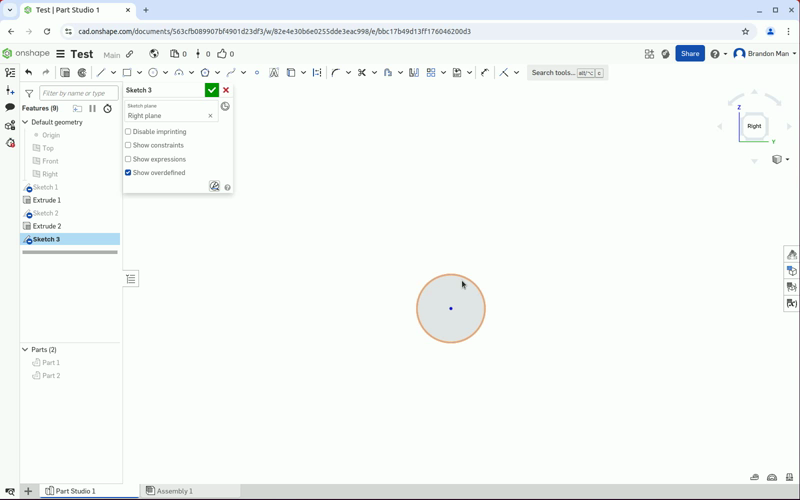
scroll(-6)
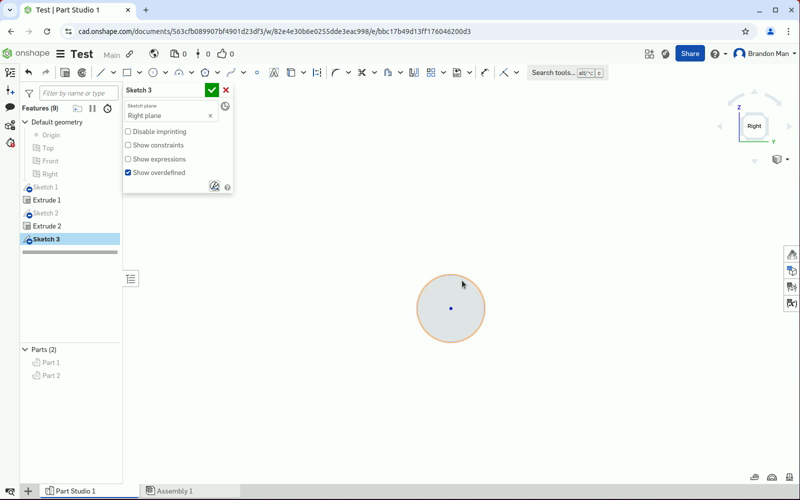
scroll(-6)
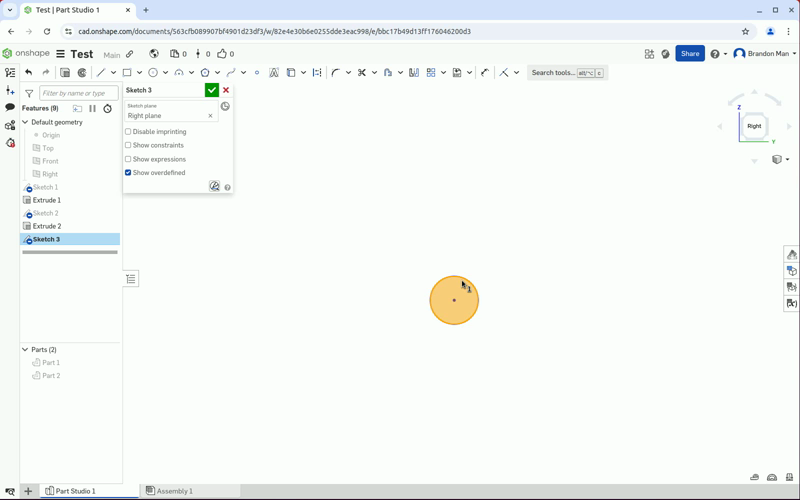
scroll(-6)
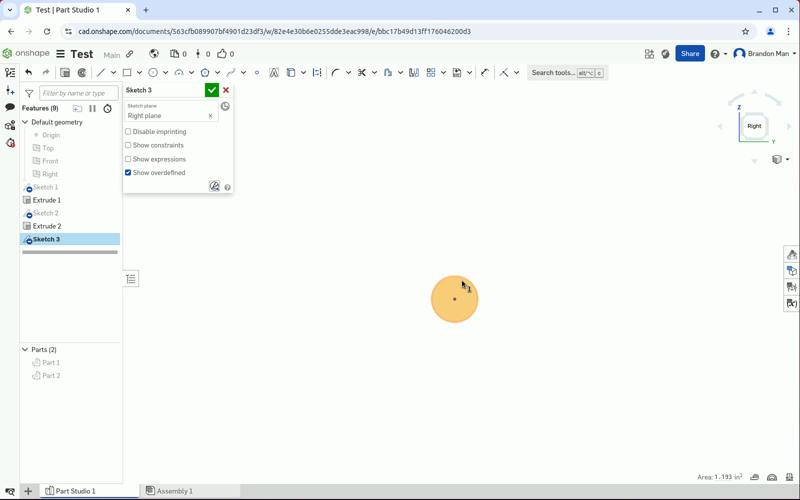
scroll(-6)
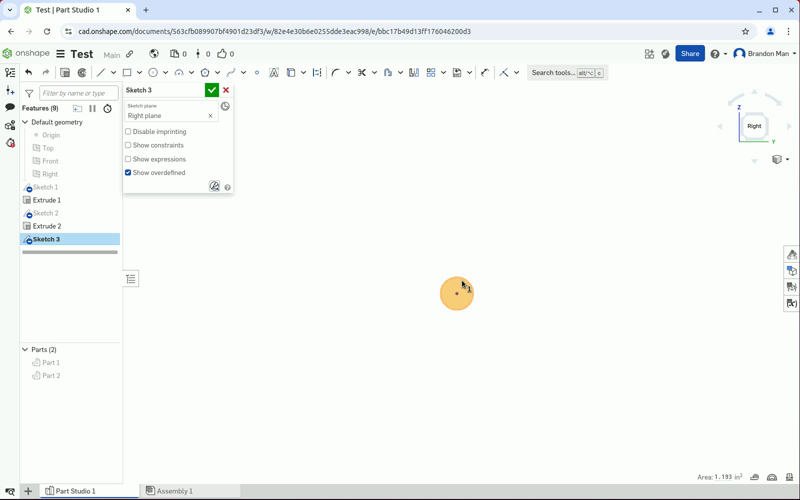
scroll(-6)
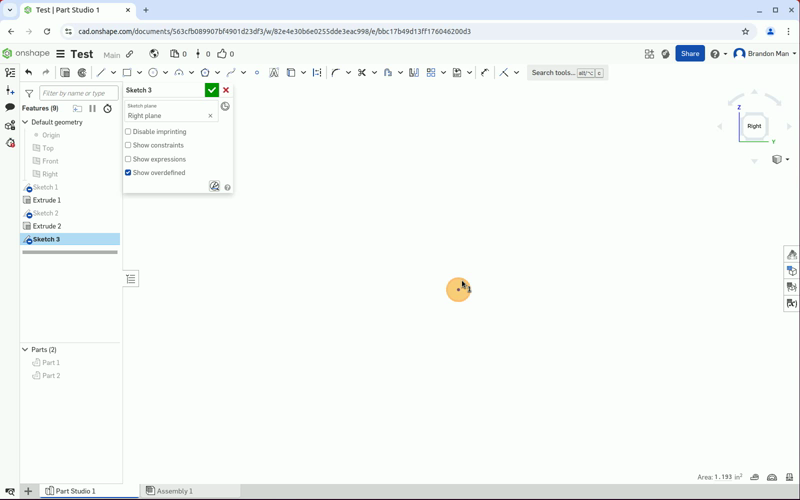
scroll(-6)
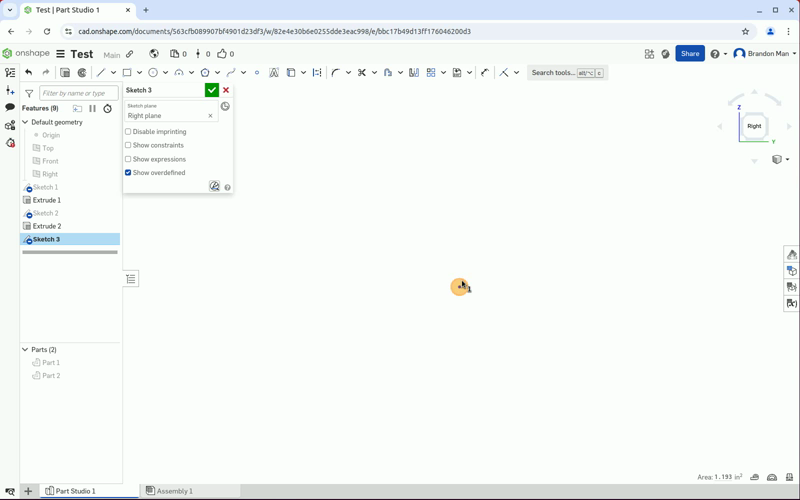
scroll(-6)
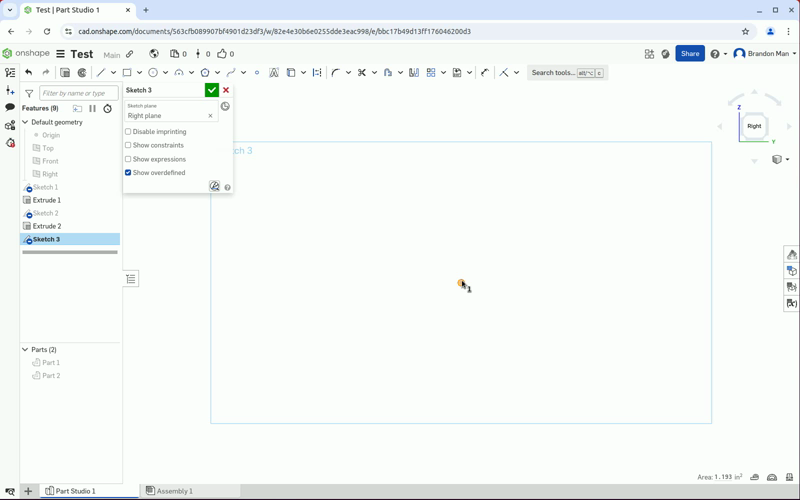
mouse_move(73, 352)
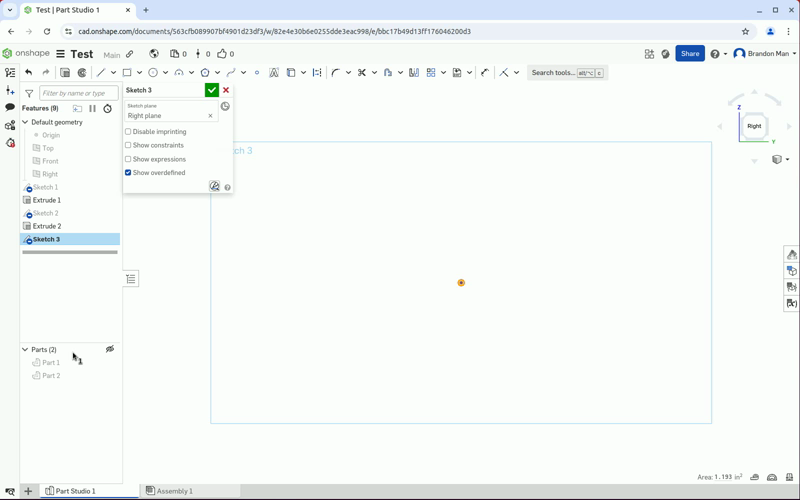
key(shift+y)
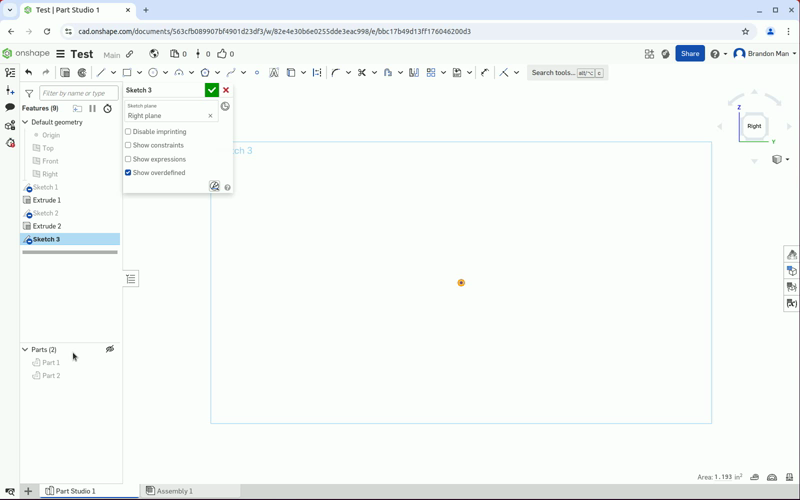
key(shift+e)
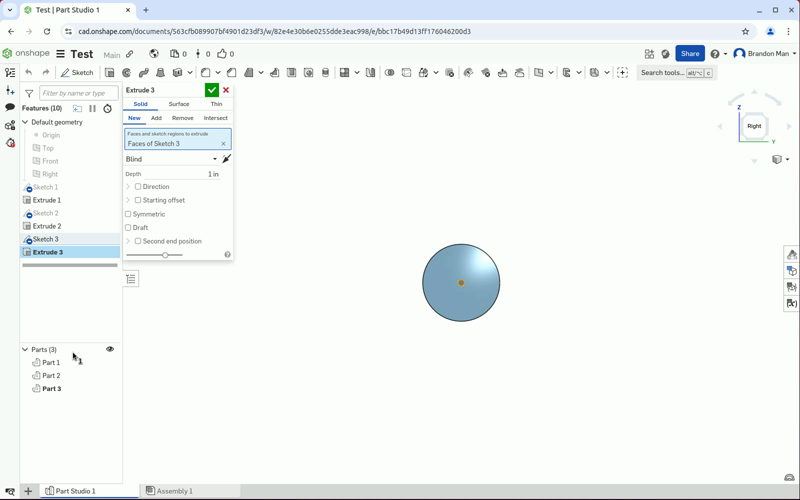
mouse_move(143, 106)
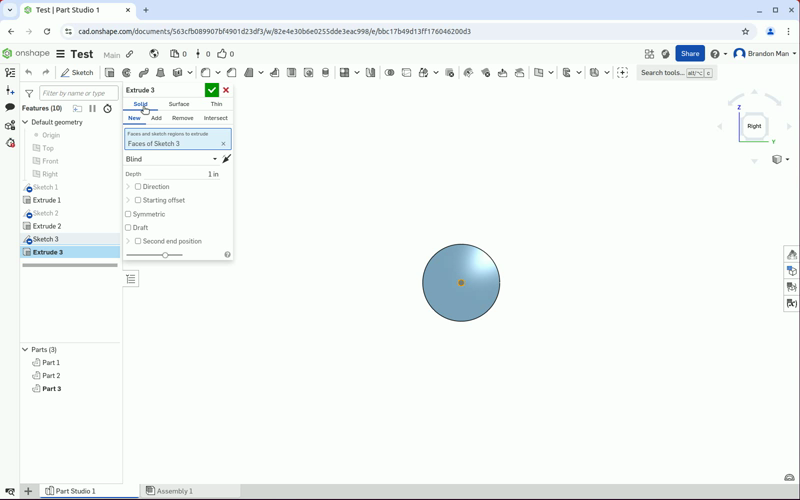
click(143, 106)
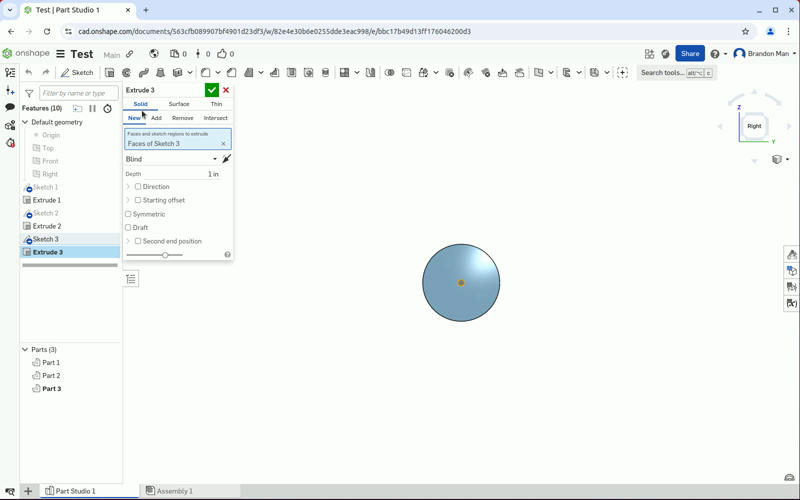
mouse_move(137, 120)
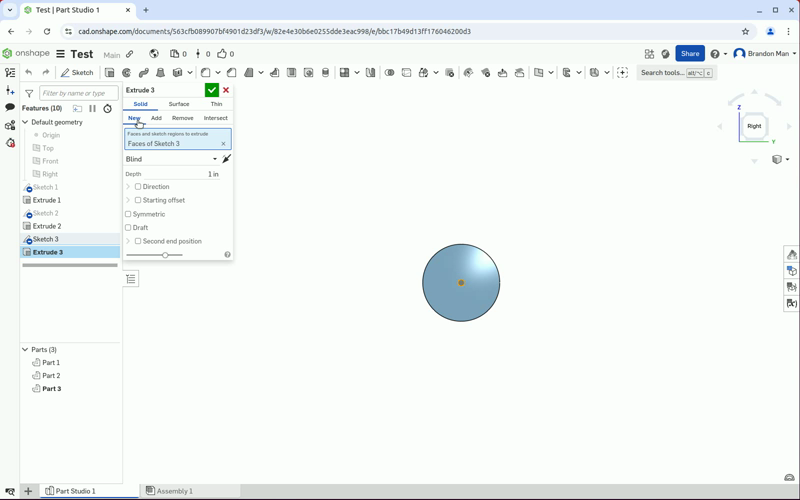
click(137, 120)
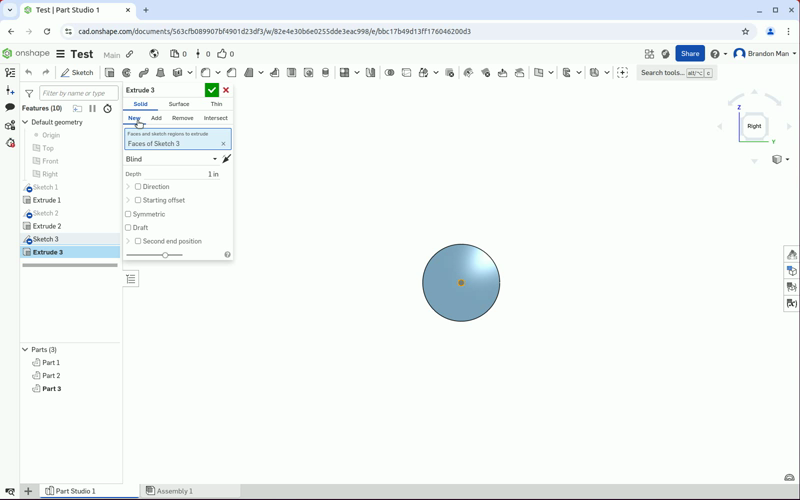
key(tab, 4)
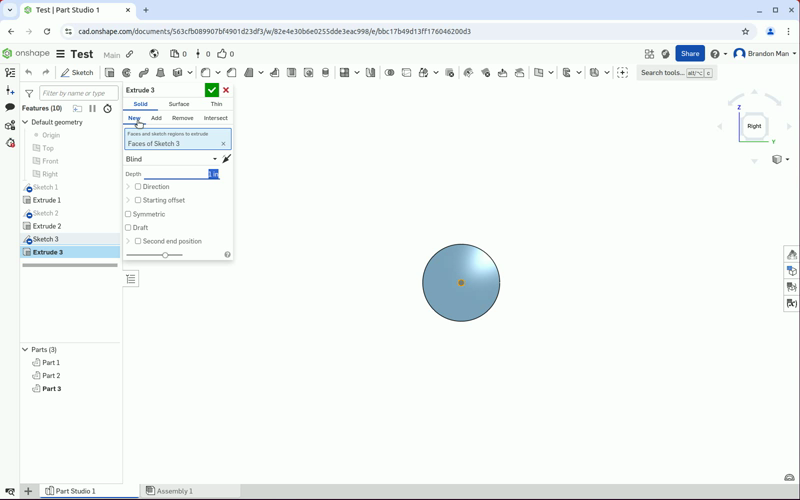
text(3.851)
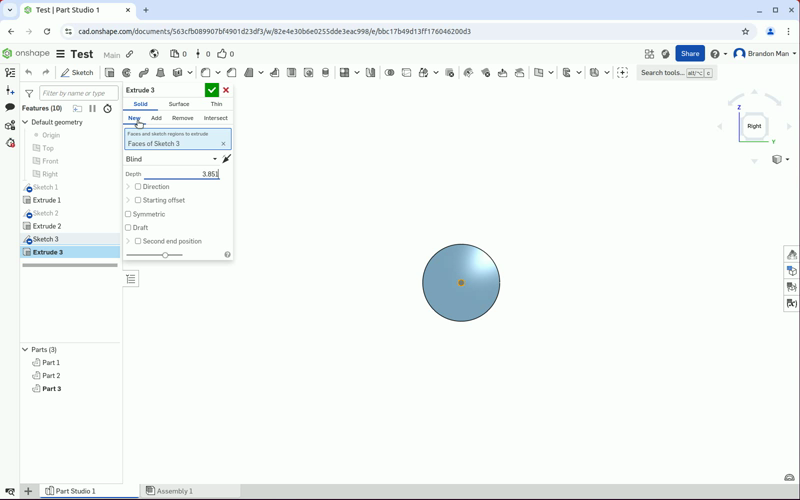
key(enter)
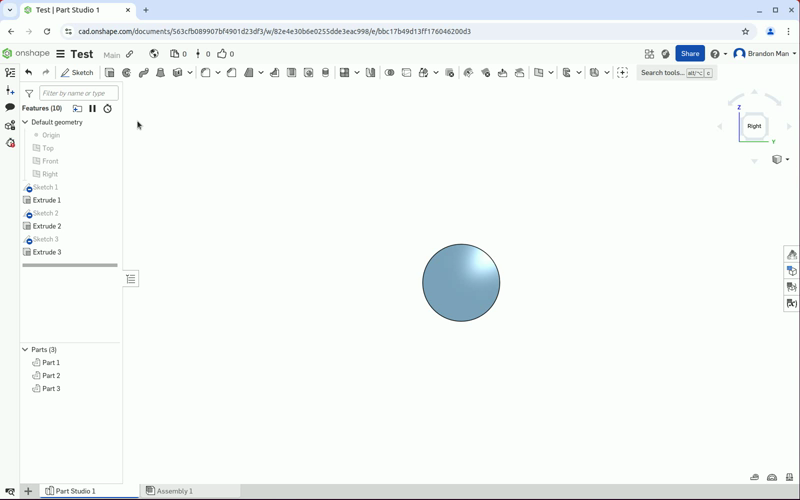
key(shift+h)
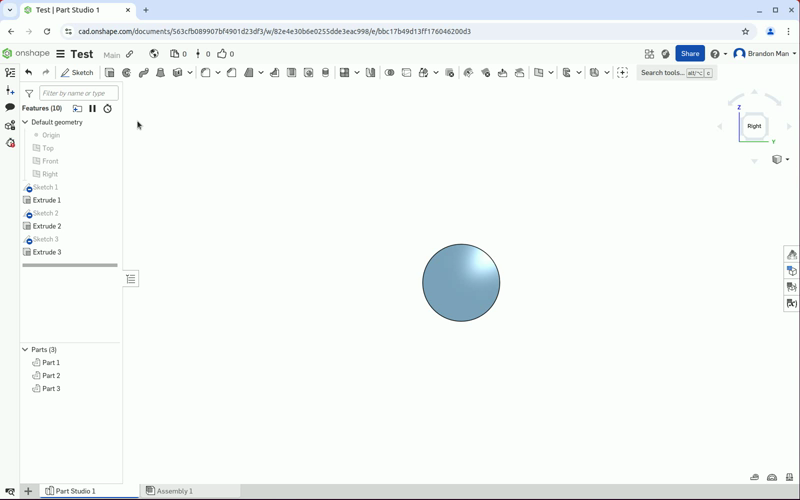
key(shift+h)
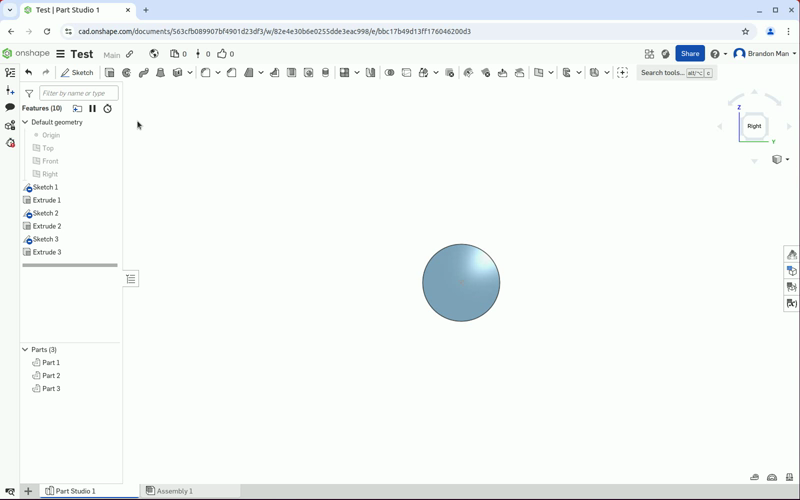
key(shift+7)
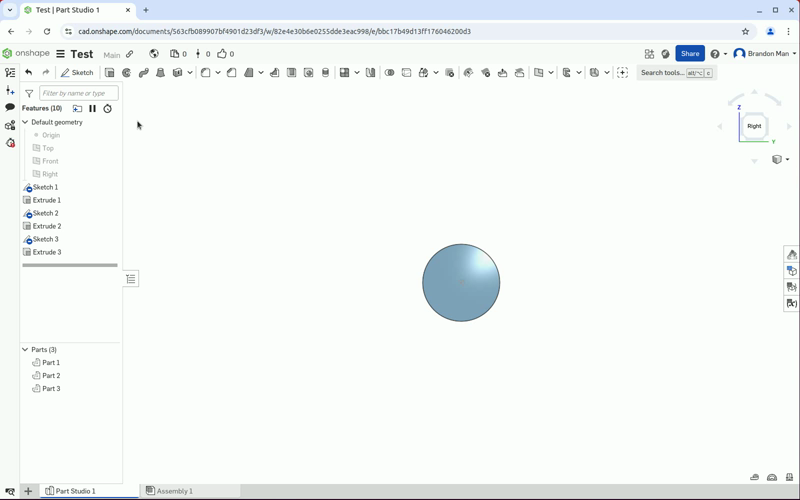
key(right, 2)
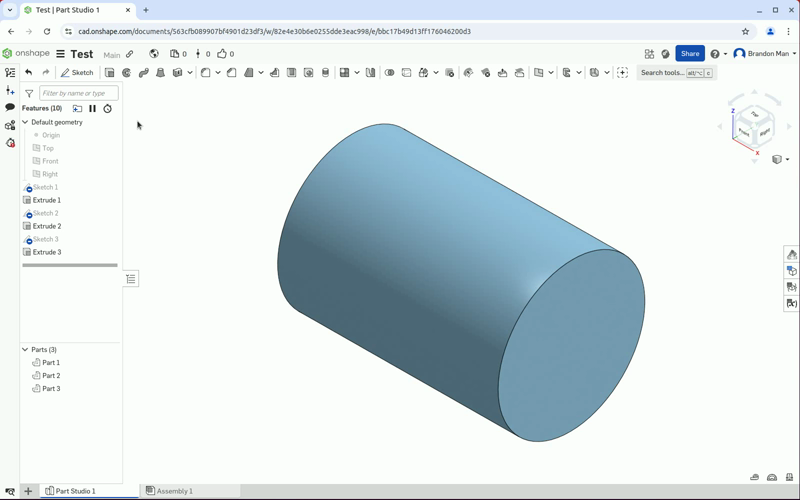
key(down, 2)
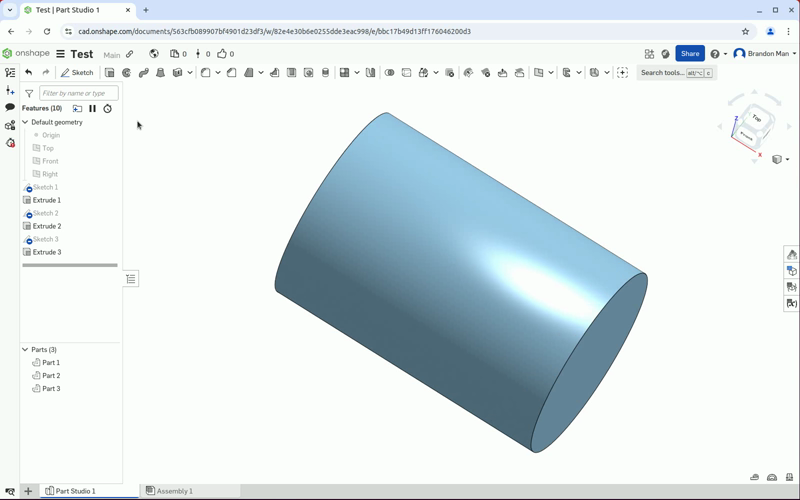
key(up, 2)
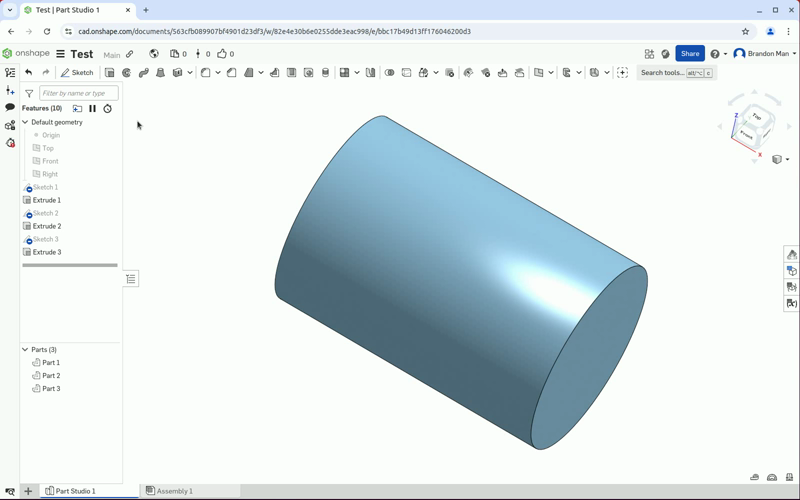
key(left, 2)
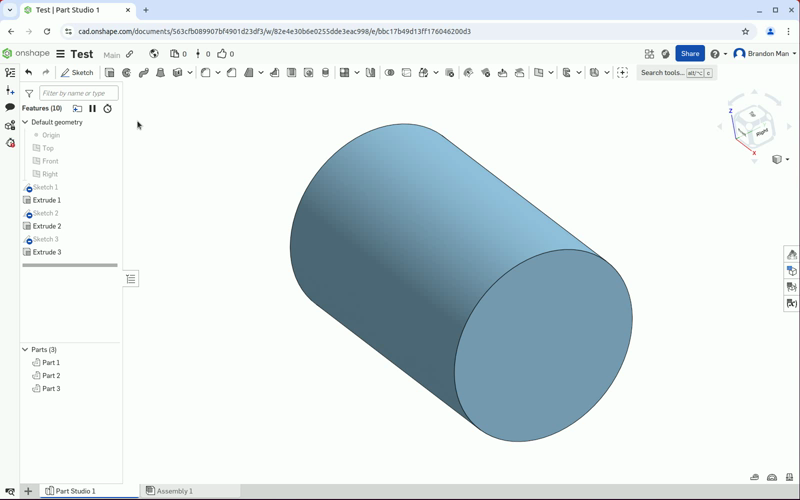
mouse_move(73, 189)
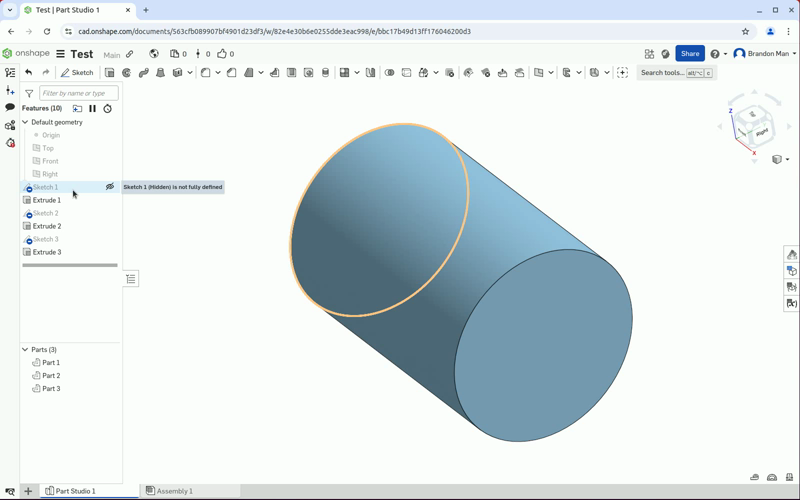
click(73, 189)